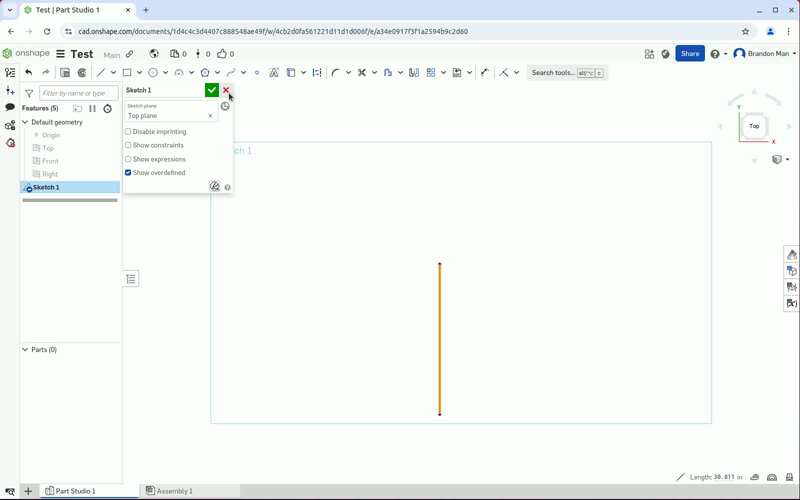
key(shift+h)
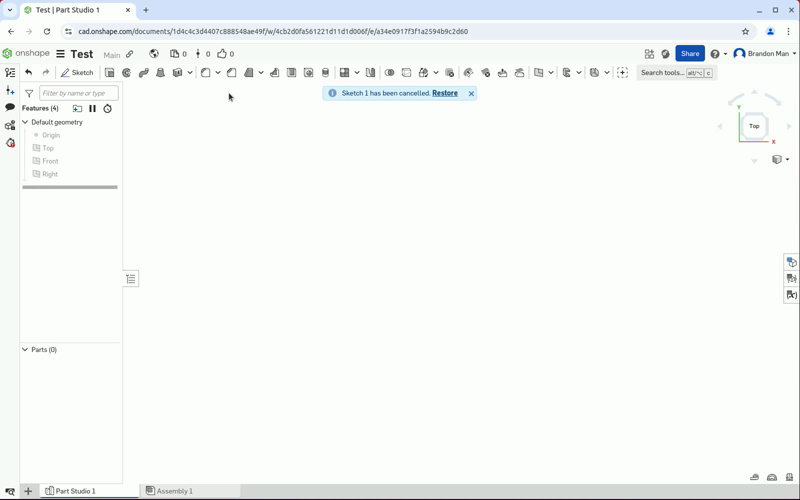
mouse_move(73, 352)
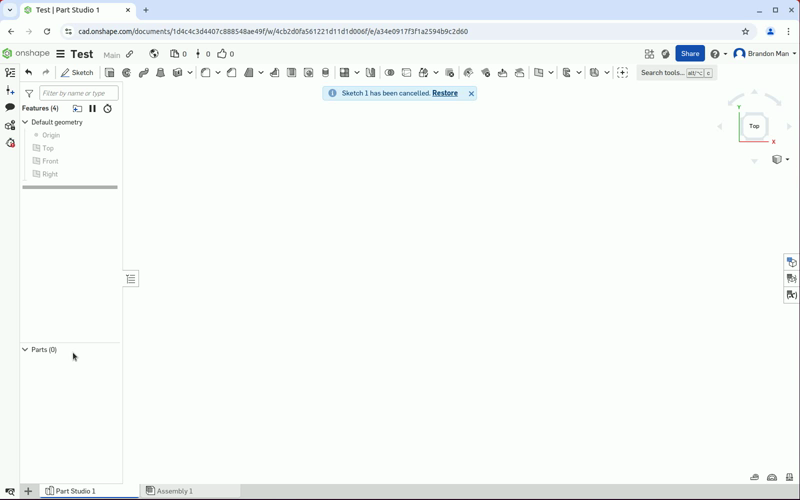
key(y)
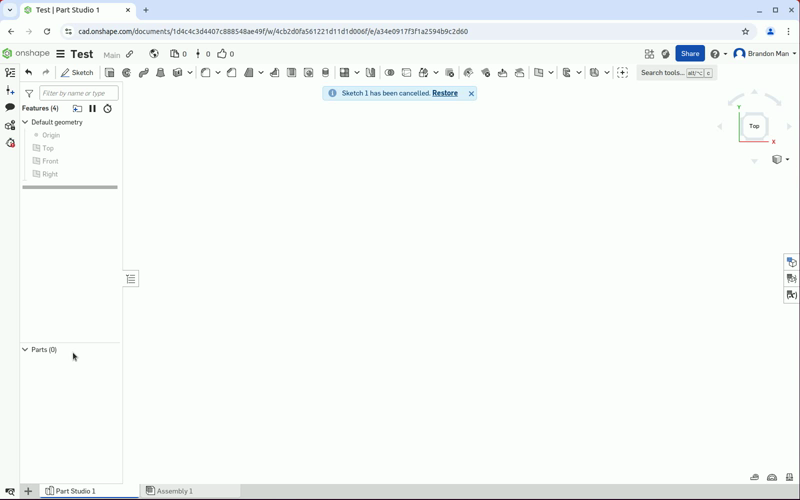
key(shift+p)
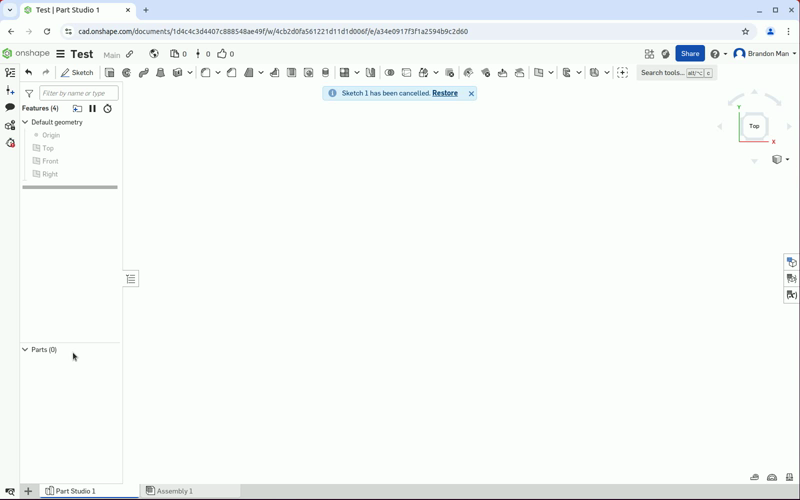
key(space)
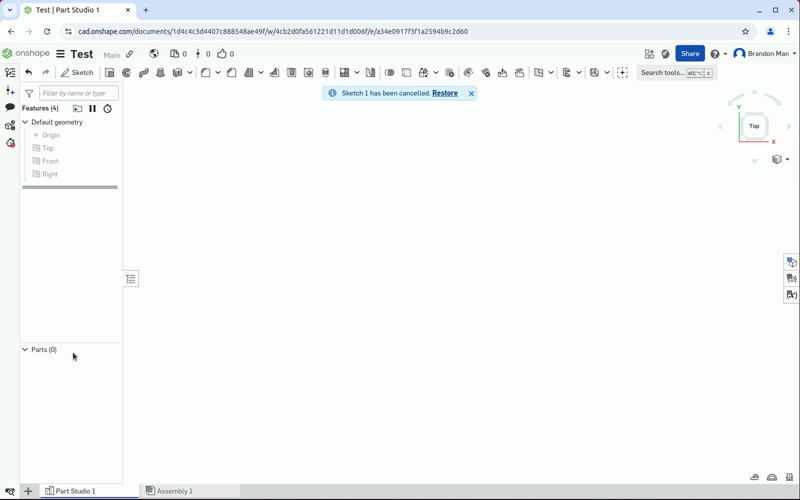
key_down(shift)
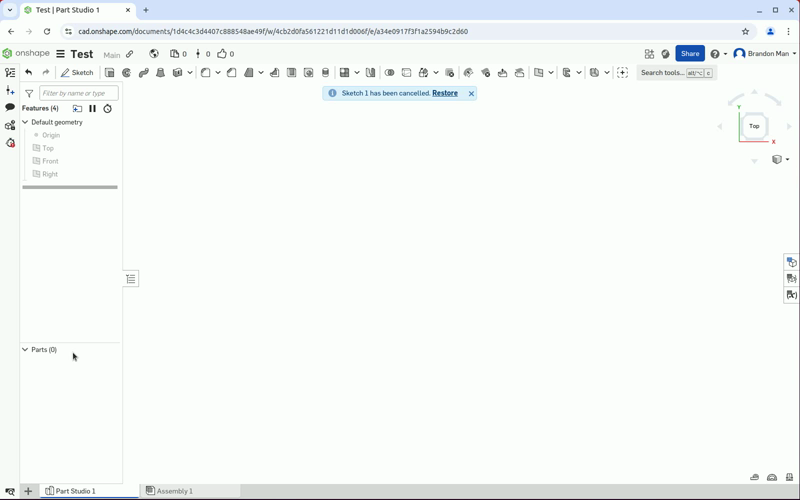
key(up)
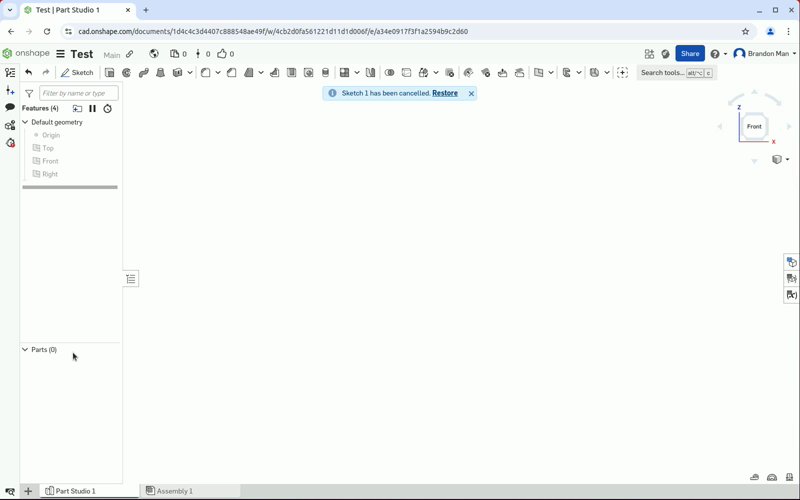
key_up(shift)
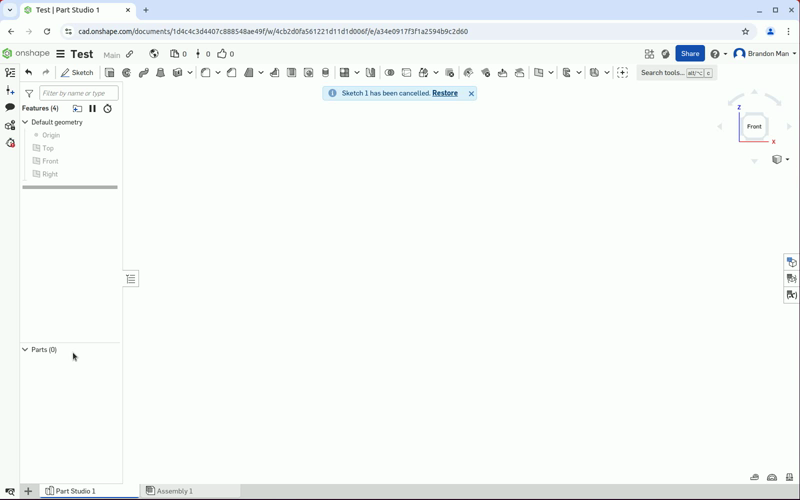
mouse_move(73, 352)
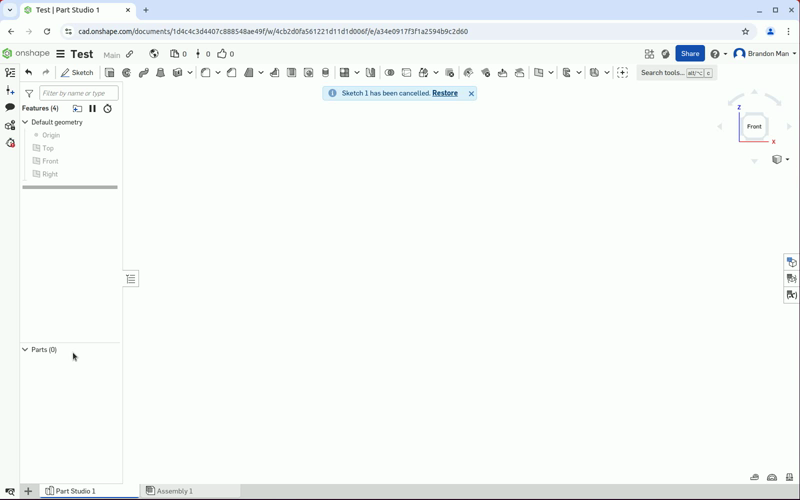
key(shift+y)
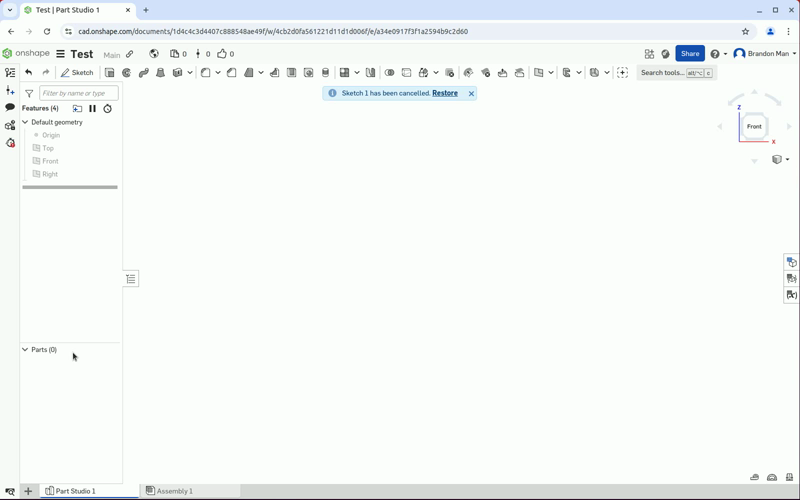
key(shift+s)
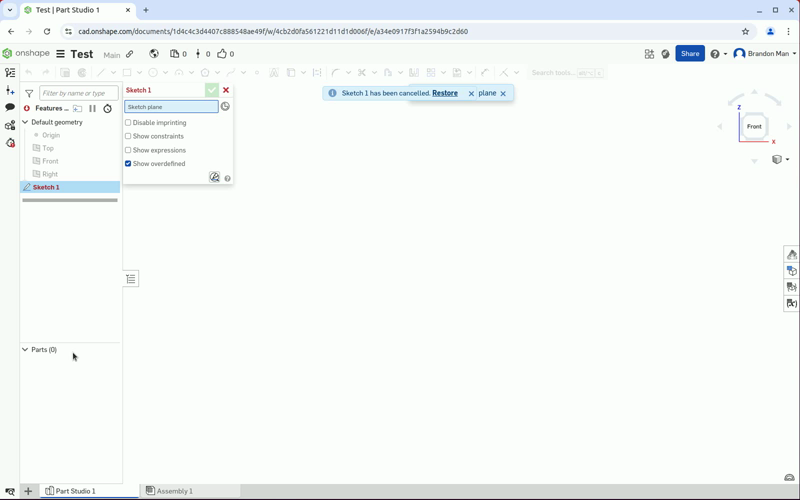
mouse_move(73, 163)
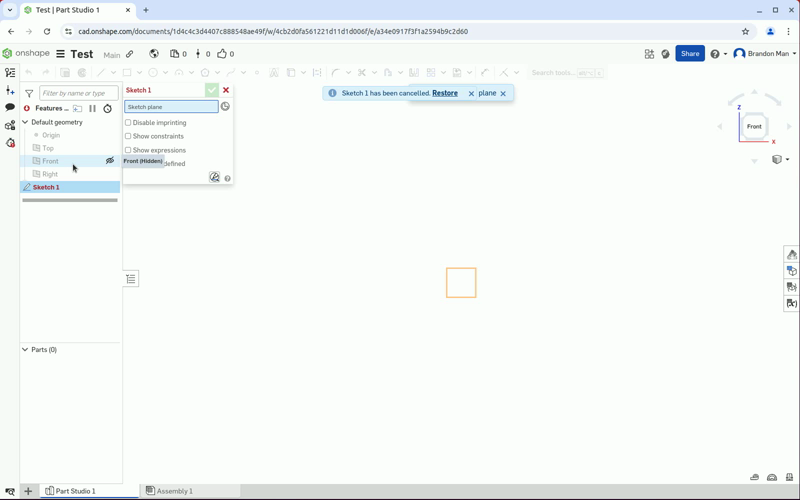
click(73, 163)
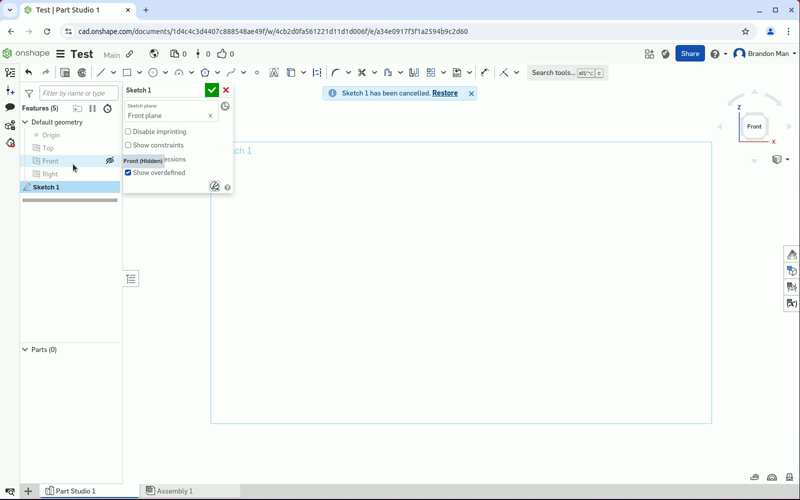
mouse_move(73, 352)
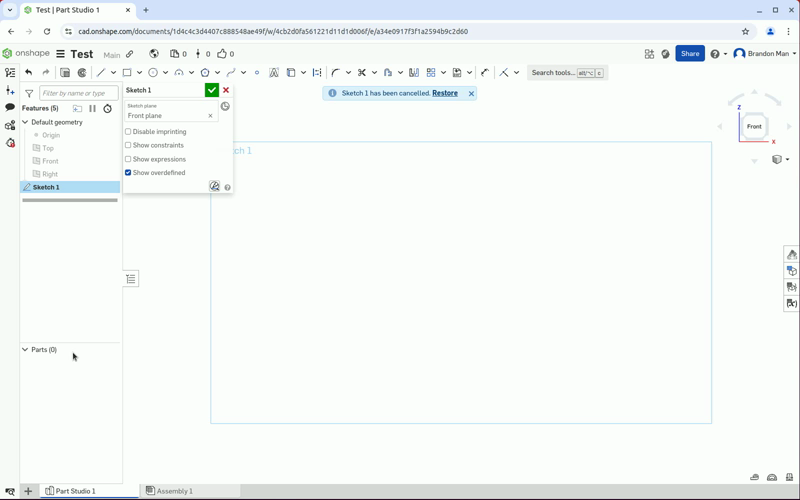
key(y)
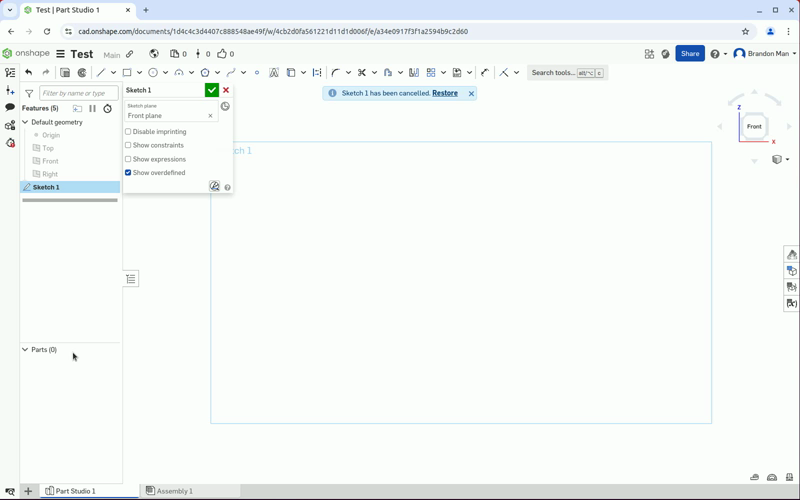
key(l)
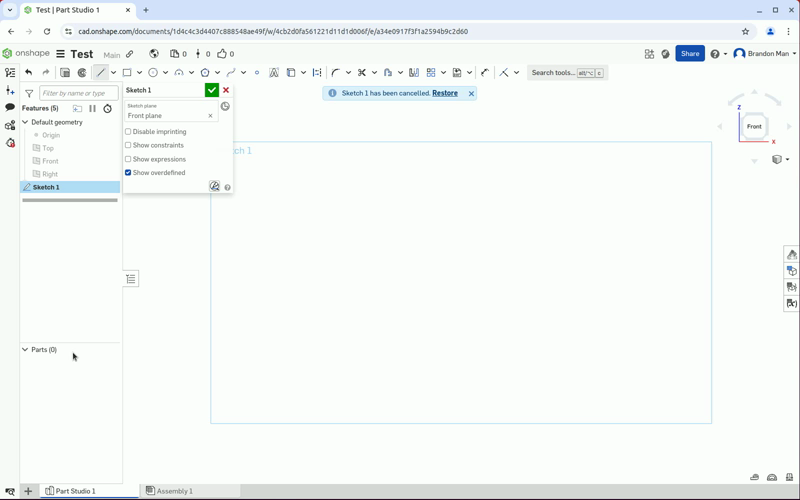
key_down(shift)
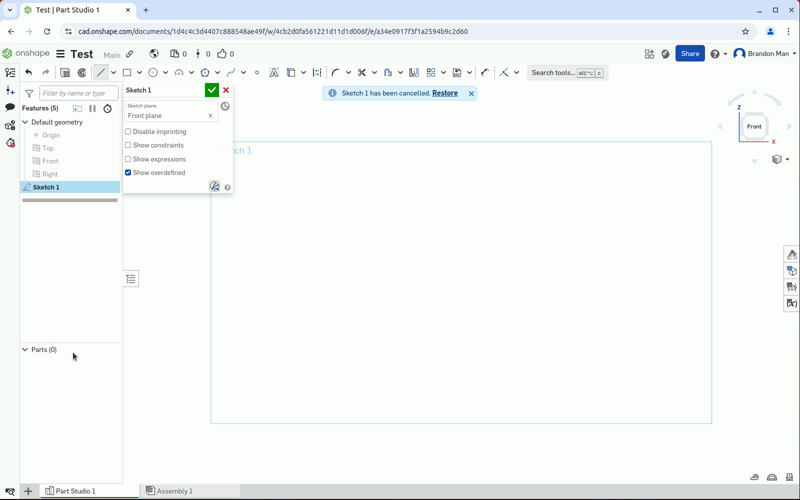
mouse_move(460, 282)
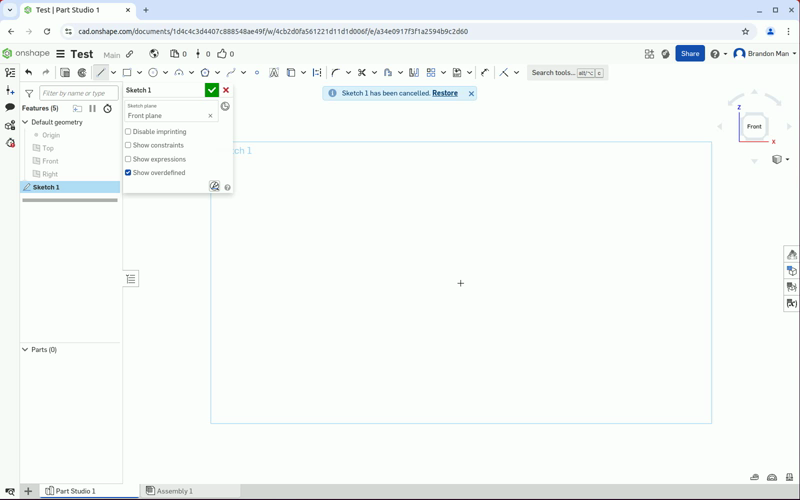
click(460, 282)
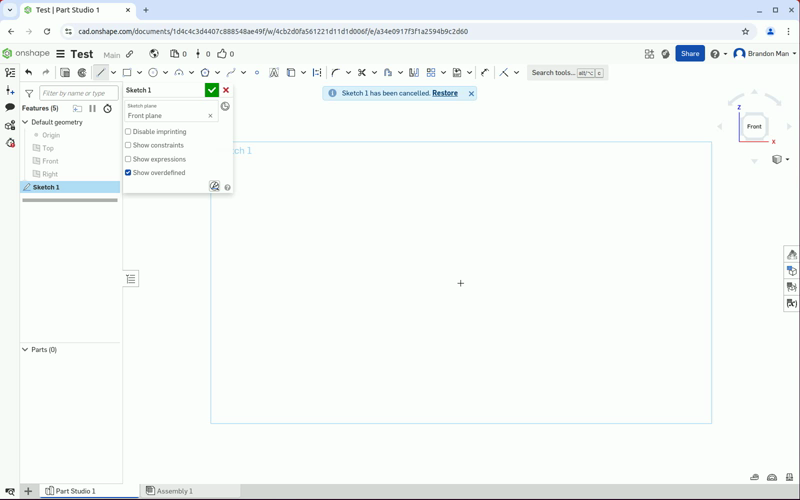
key_up(shift)
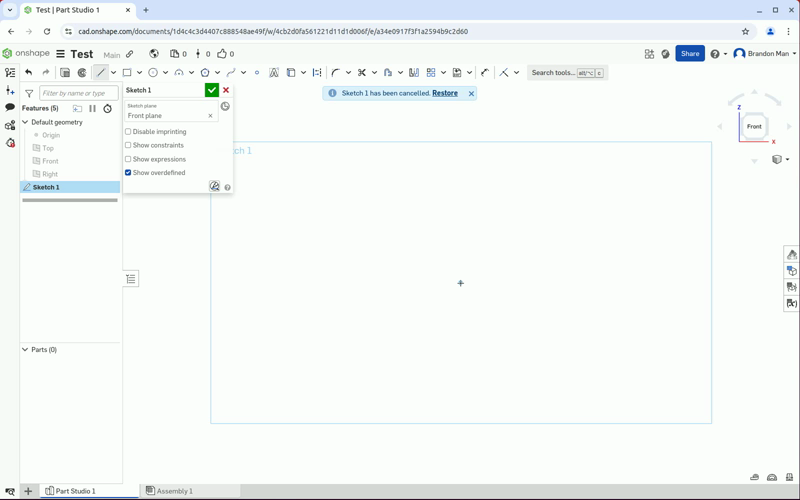
key_down(shift)
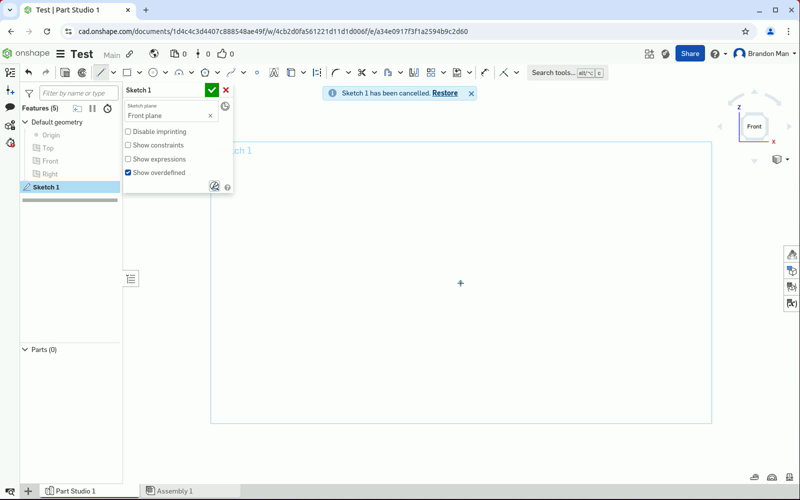
mouse_move(573, 282)
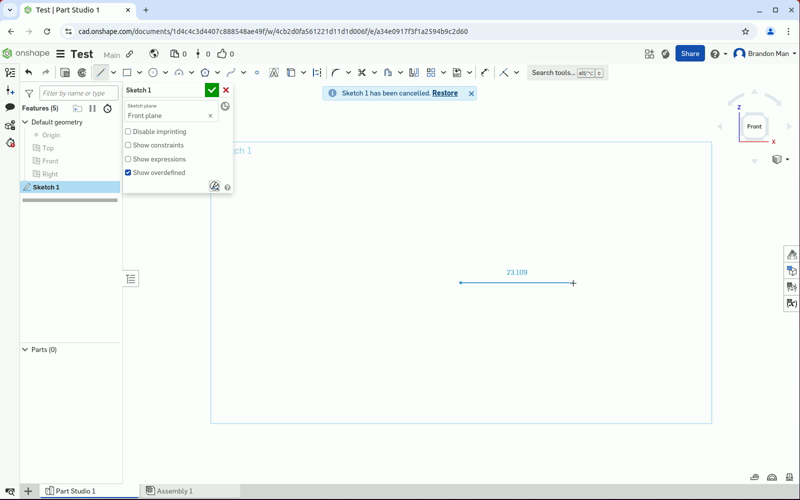
click(573, 282)
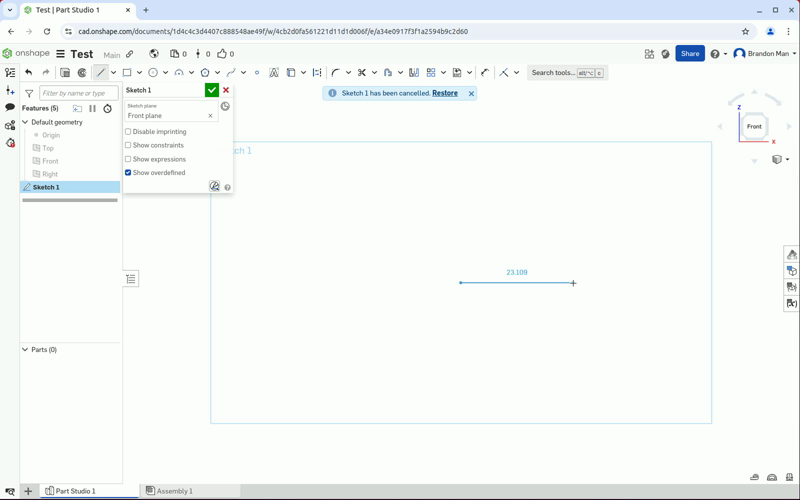
key_up(shift)
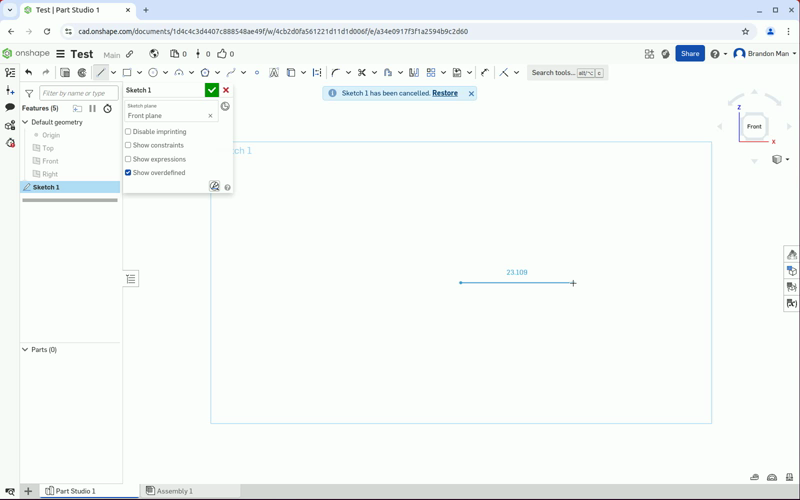
key_down(shift)
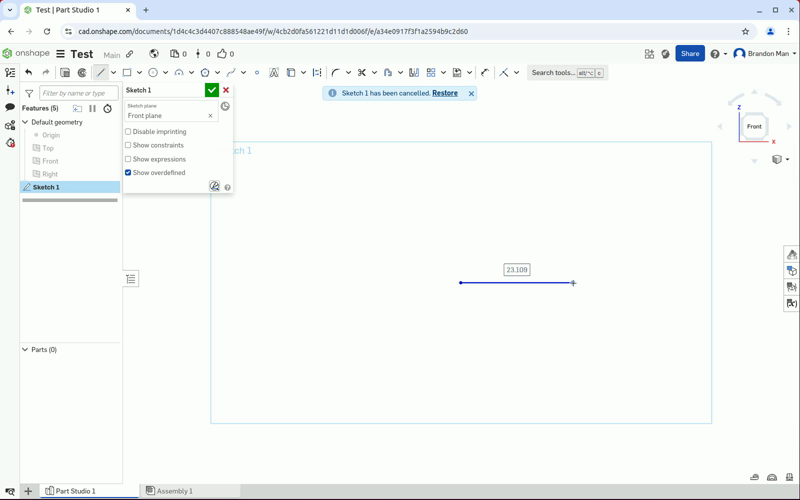
mouse_move(573, 207)
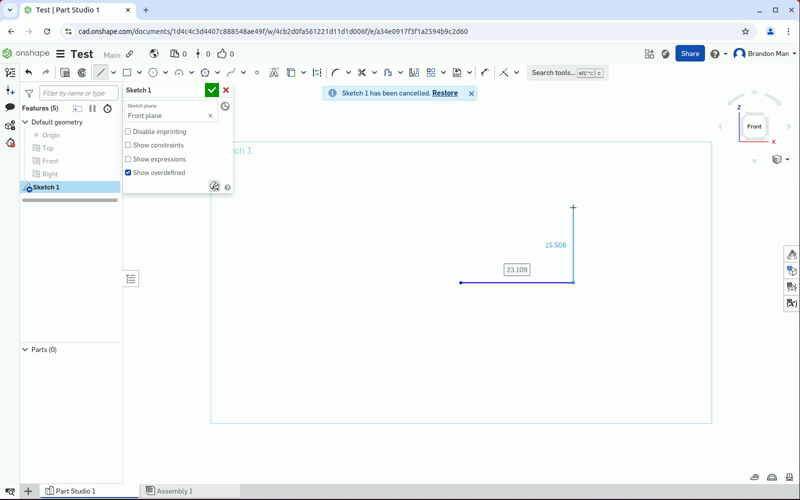
click(573, 207)
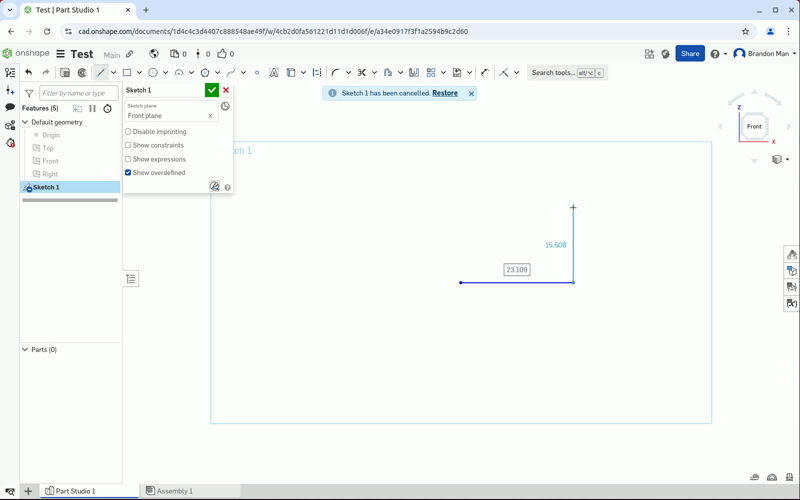
key_up(shift)
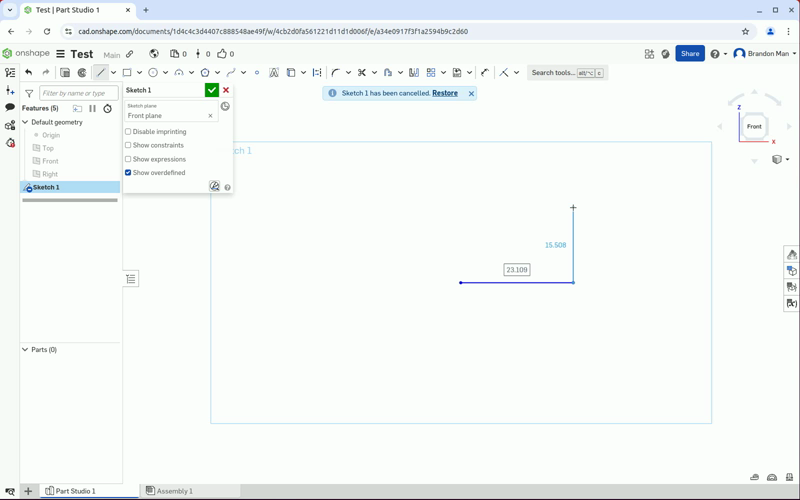
key_down(shift)
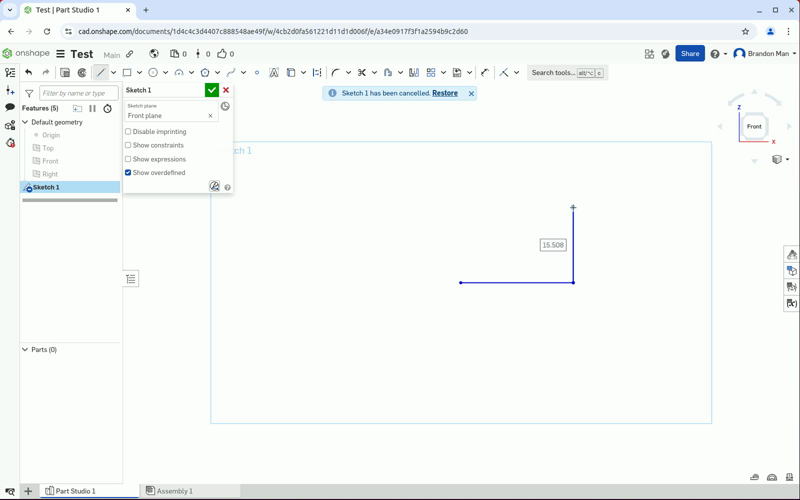
mouse_move(589, 207)
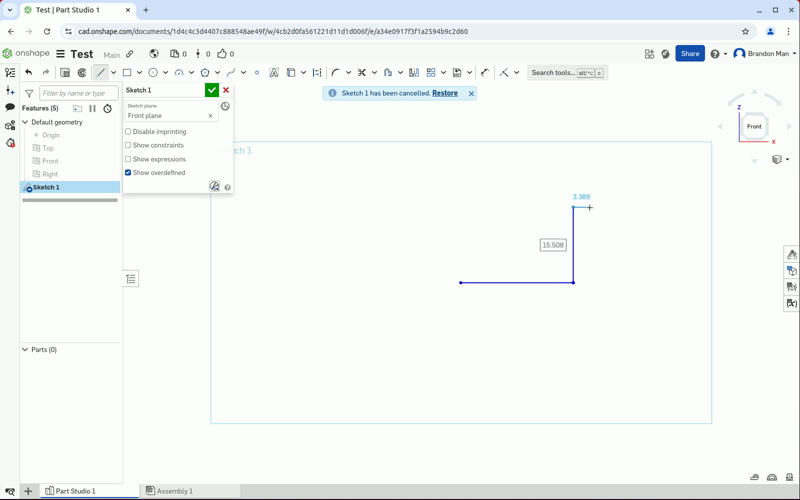
mouse_move(540, 207)
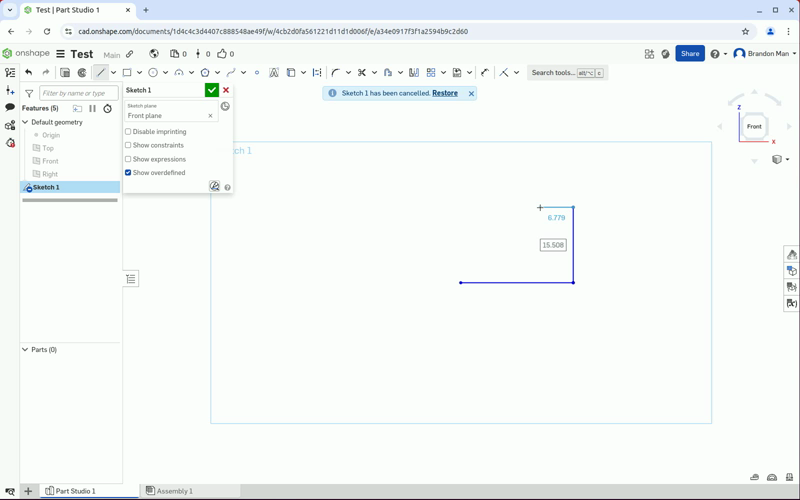
click(540, 207)
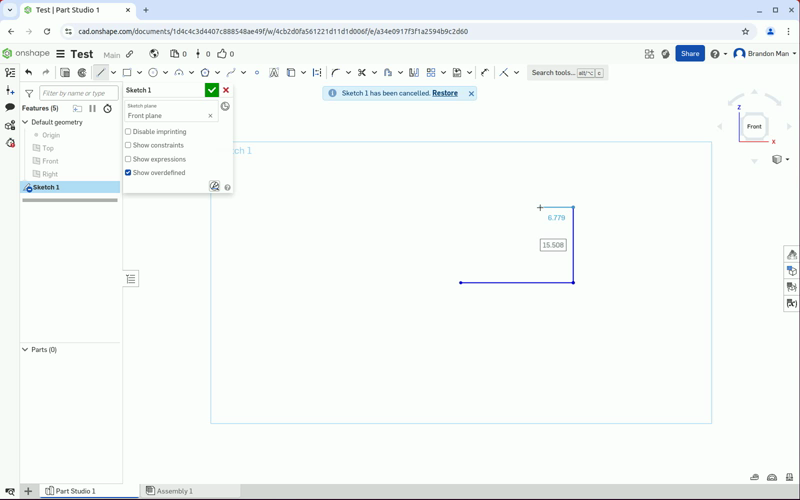
key_up(shift)
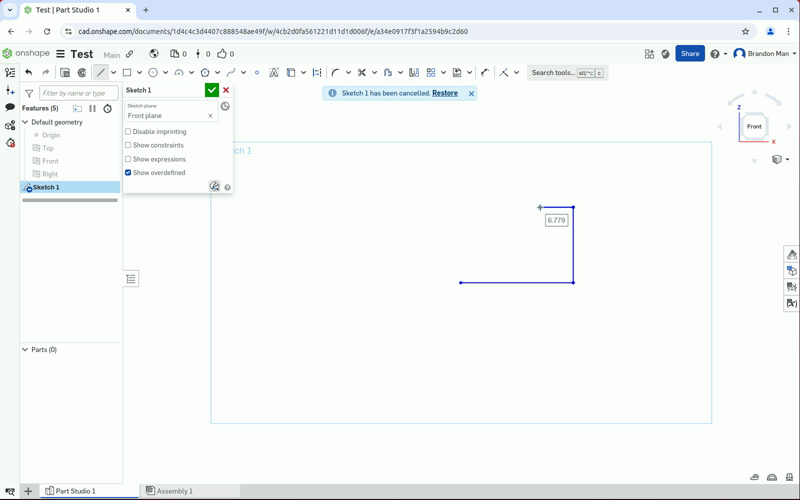
key_down(shift)
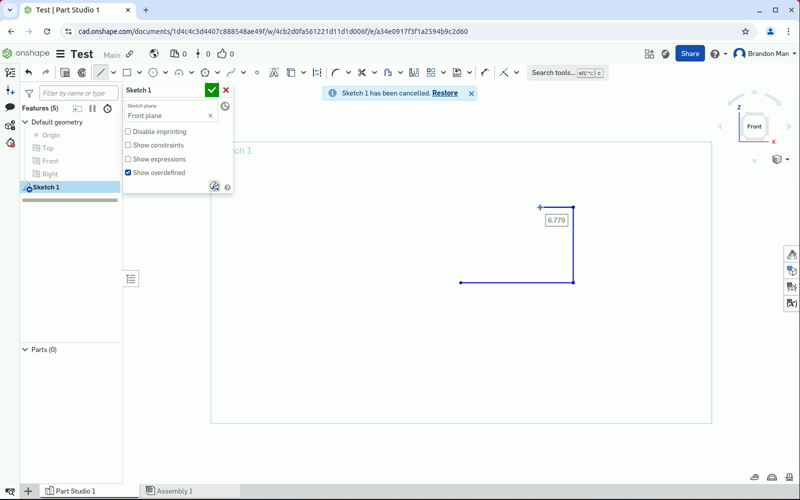
mouse_move(570, 207)
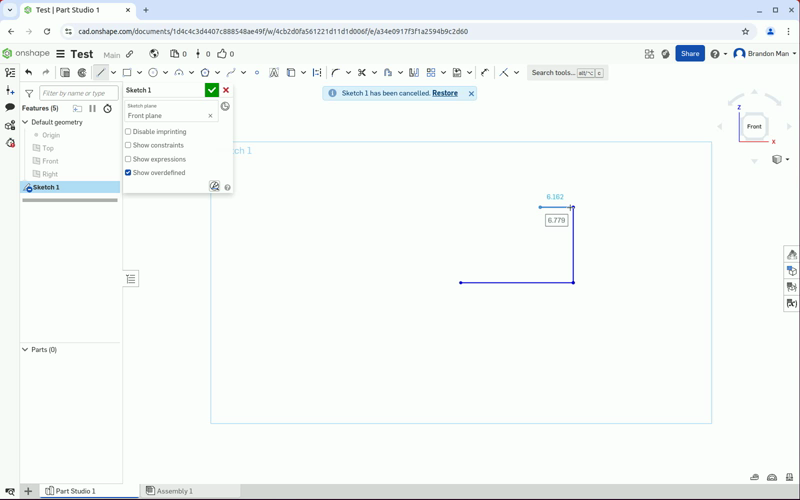
mouse_move(540, 250)
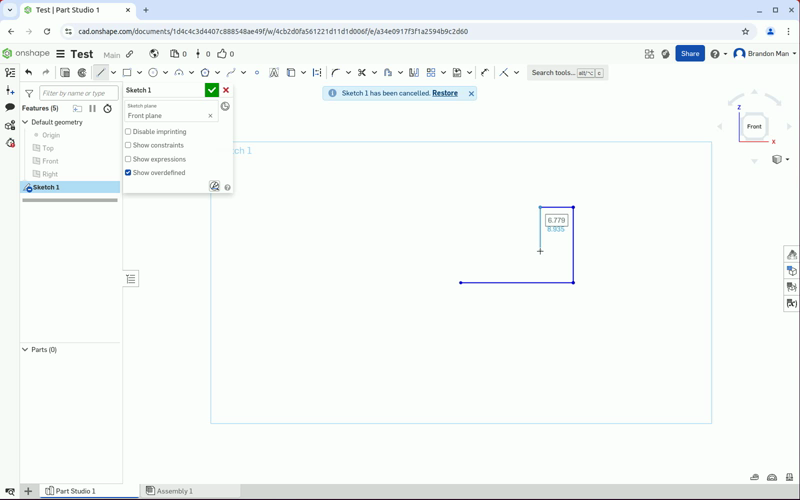
click(540, 250)
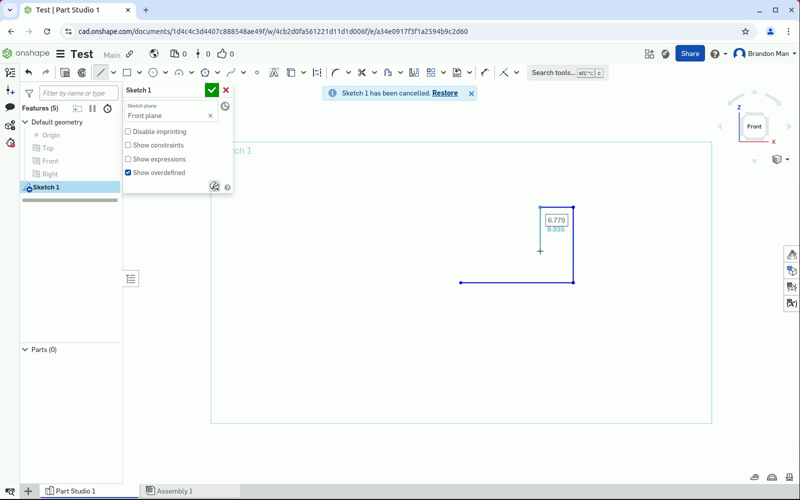
key_up(shift)
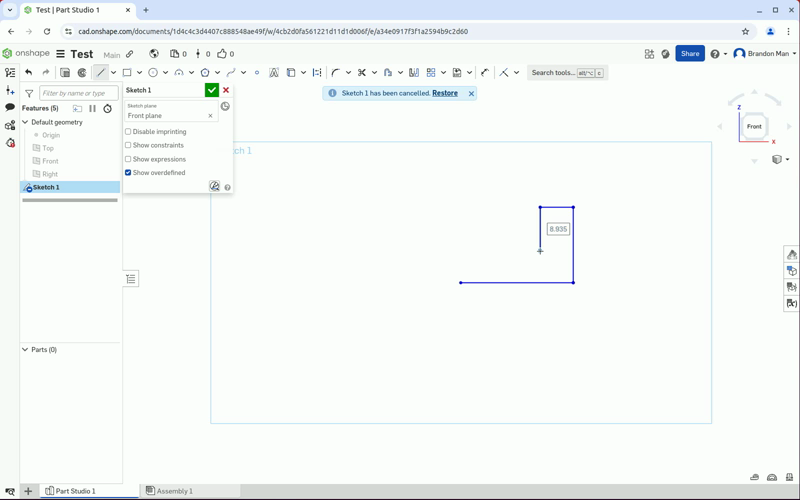
key_down(shift)
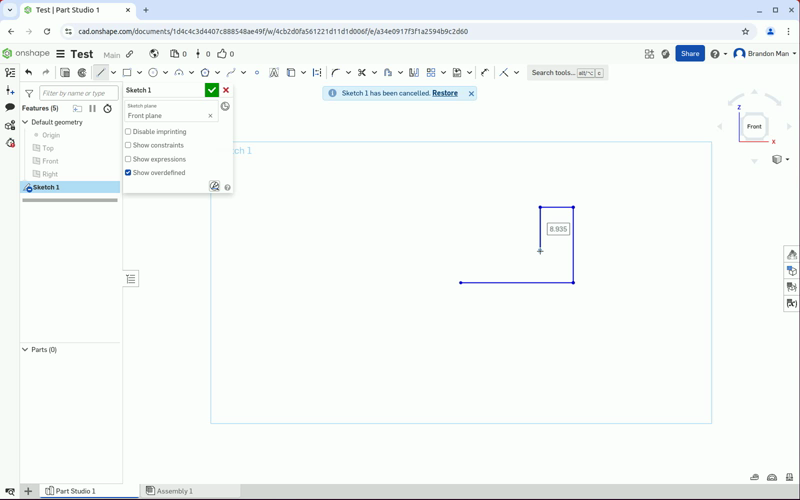
mouse_move(570, 250)
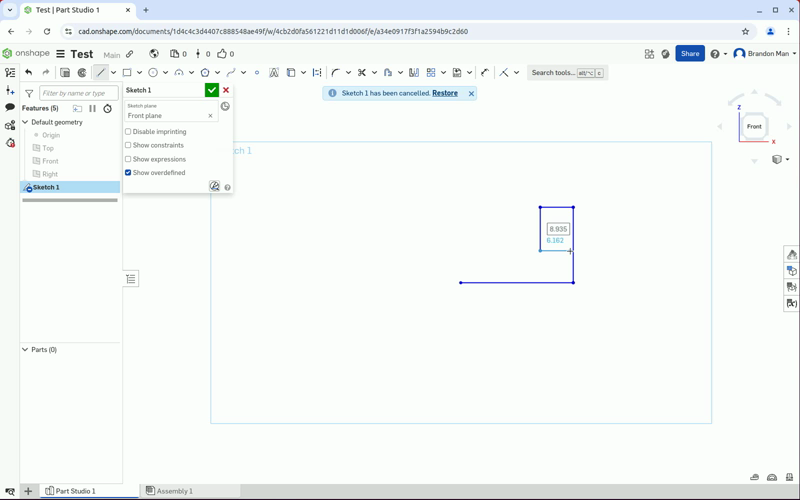
mouse_move(502, 250)
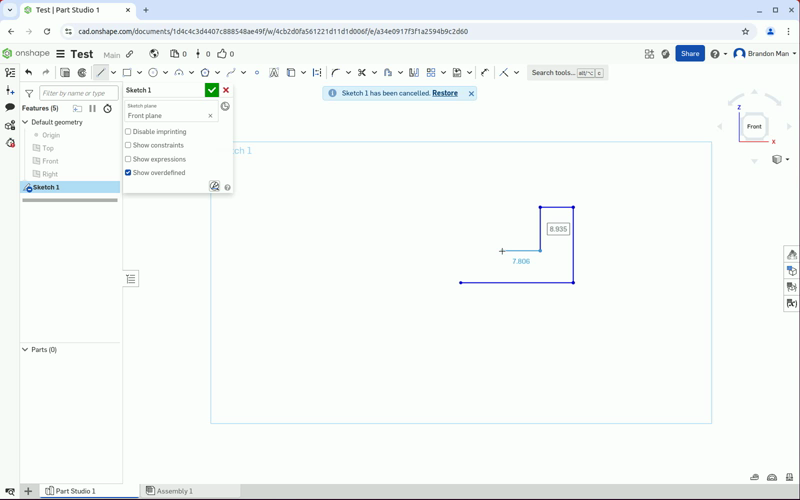
click(502, 250)
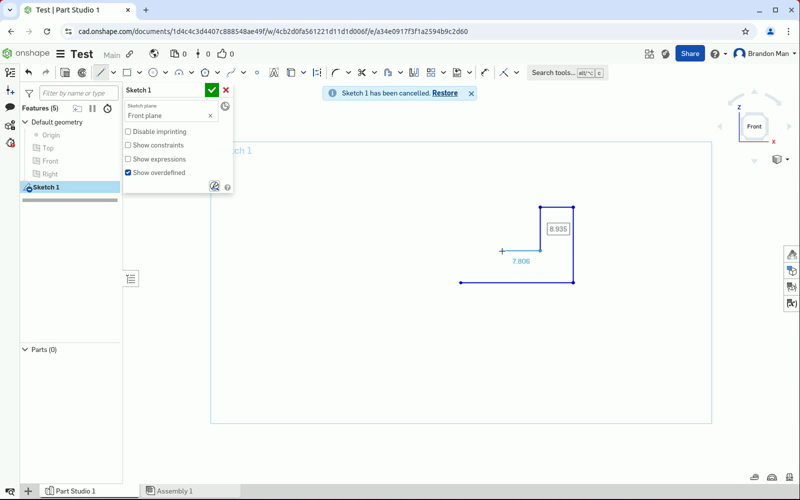
key_up(shift)
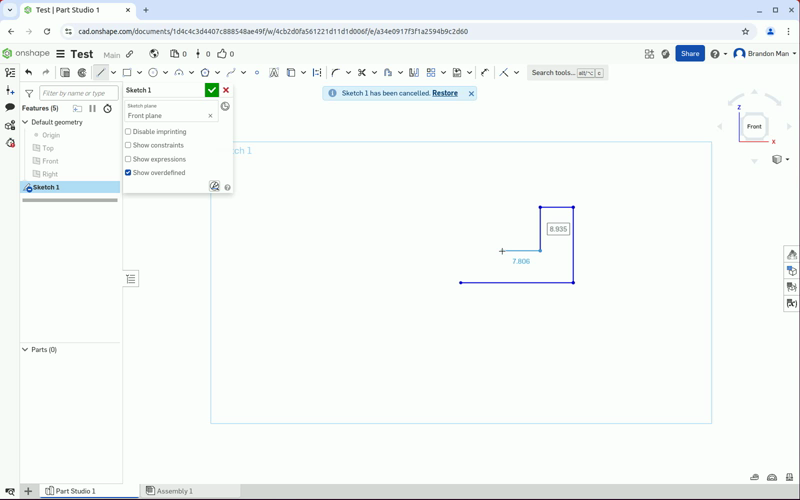
key_down(shift)
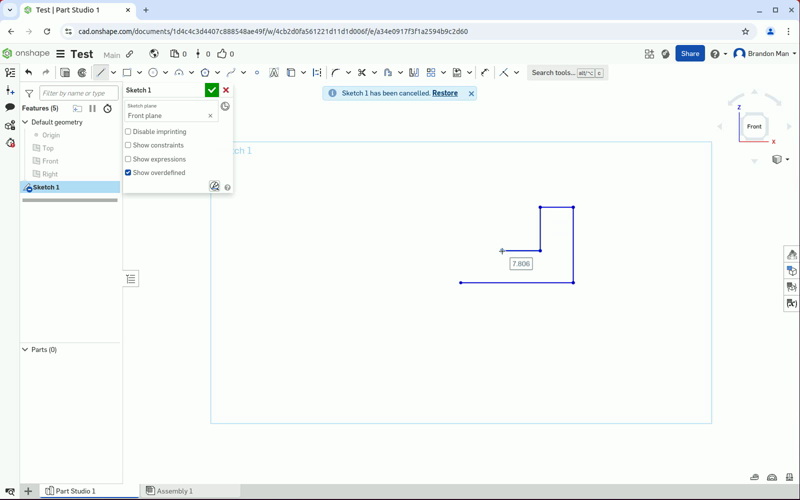
mouse_move(532, 250)
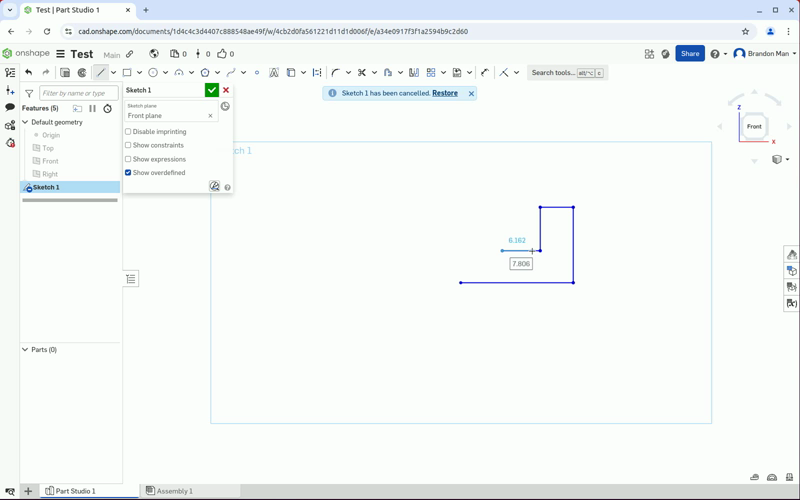
mouse_move(502, 207)
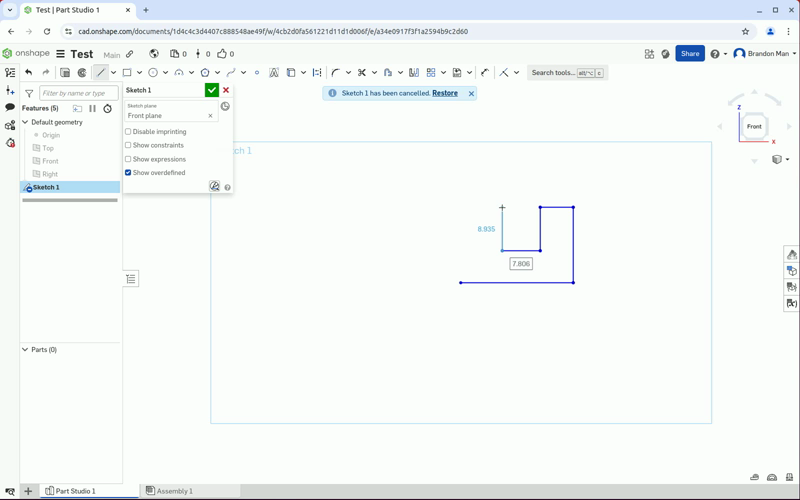
click(502, 207)
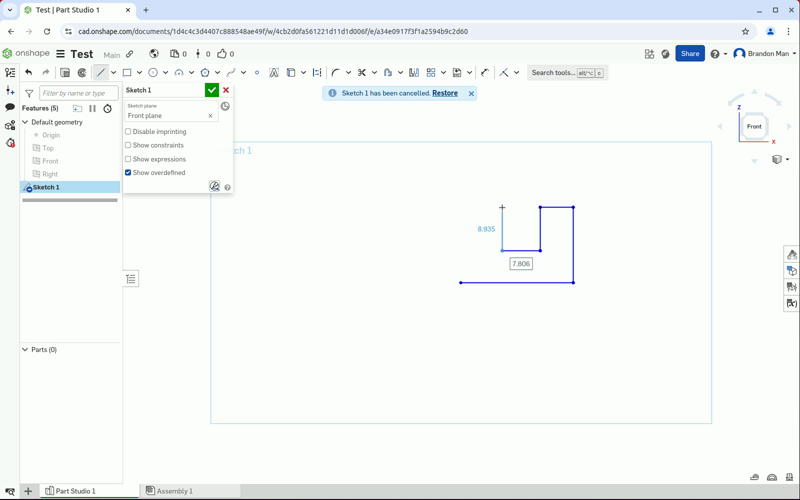
key_up(shift)
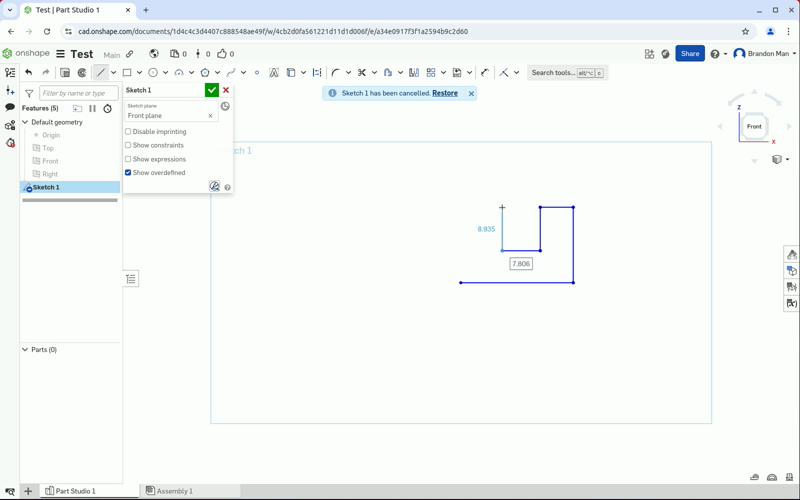
key_down(shift)
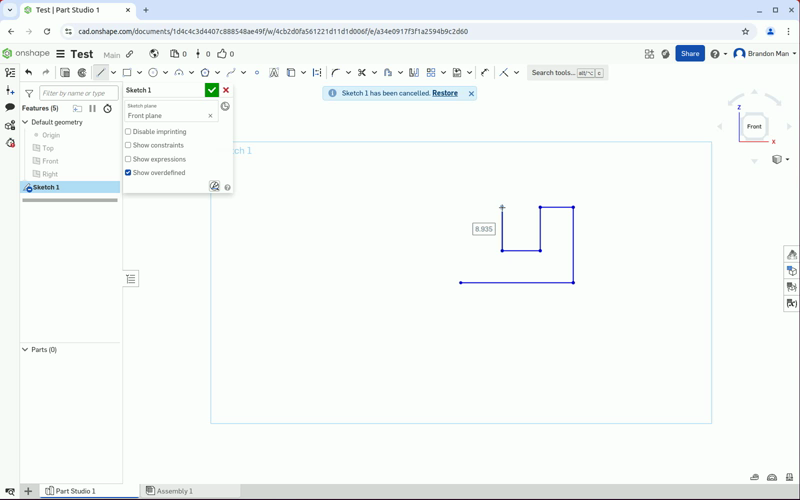
mouse_move(532, 207)
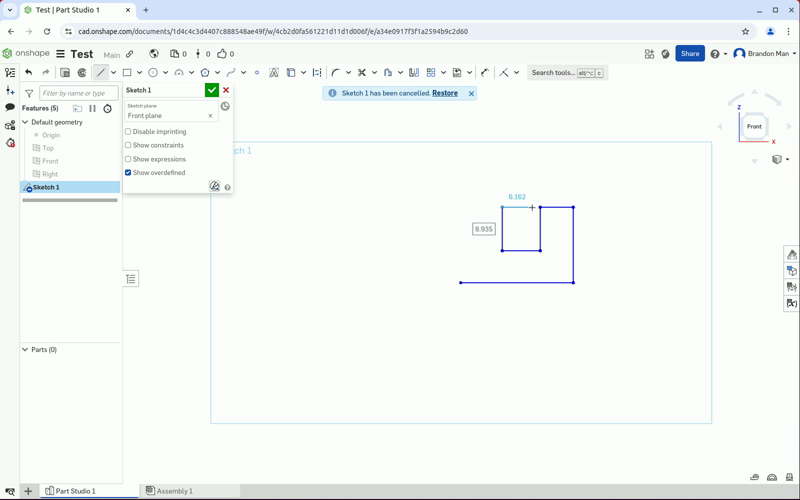
mouse_move(460, 207)
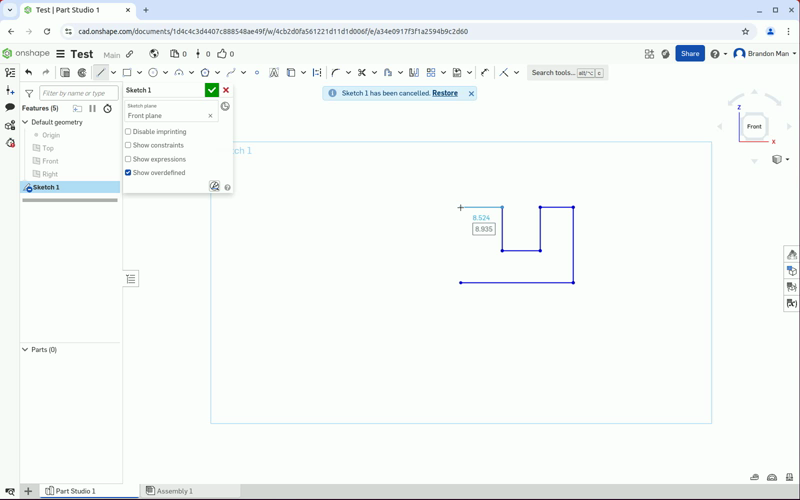
click(460, 207)
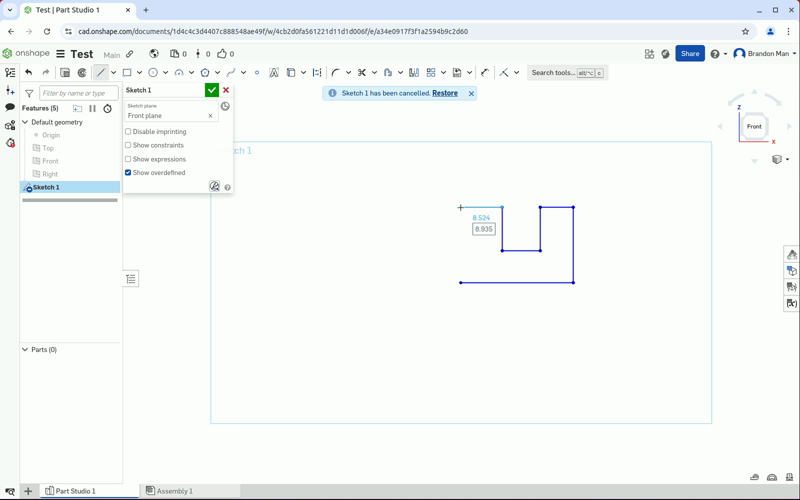
key_up(shift)
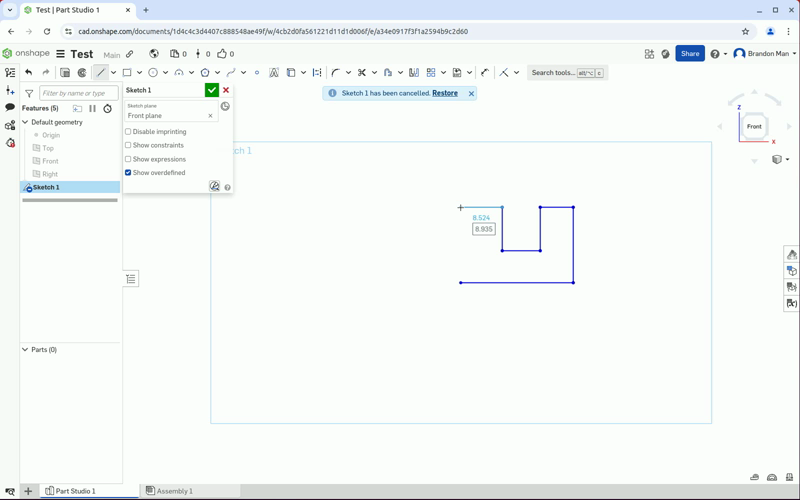
key_down(shift)
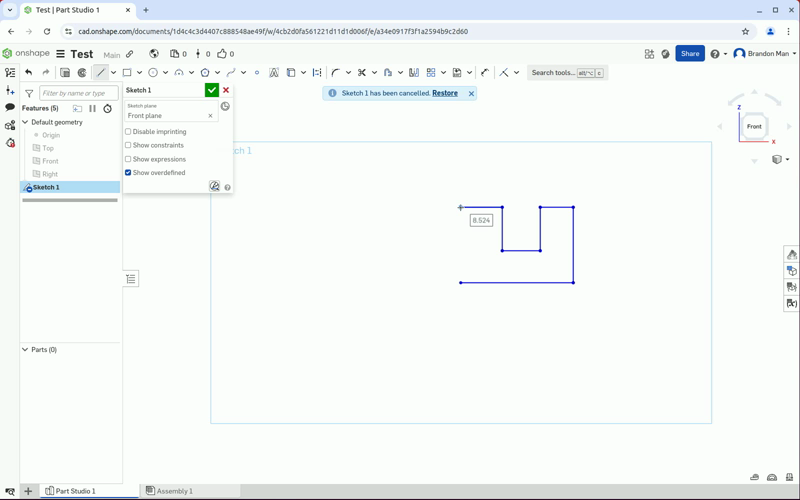
mouse_move(460, 282)
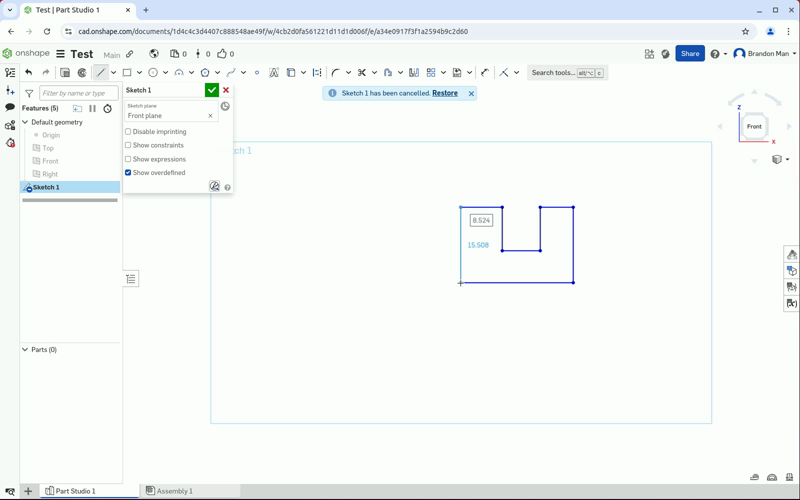
key_up(shift)
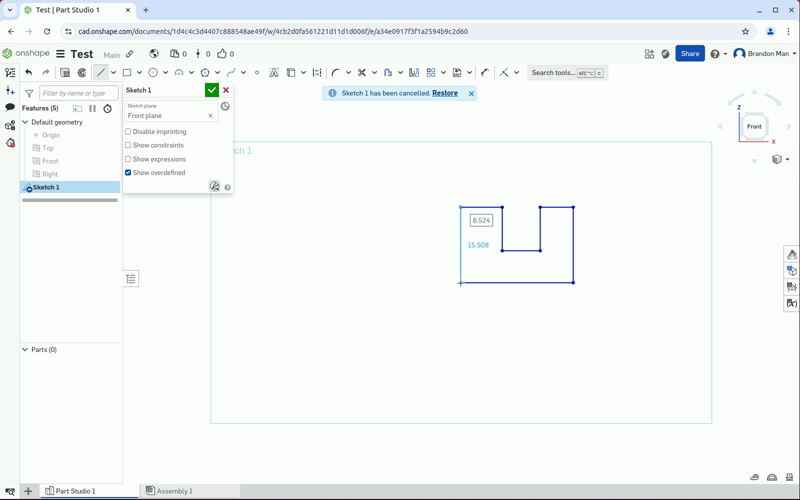
click(460, 282)
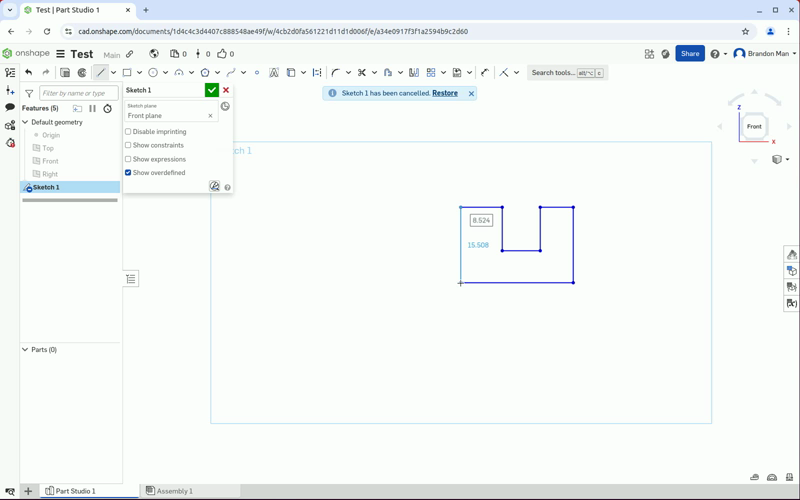
key(esc)
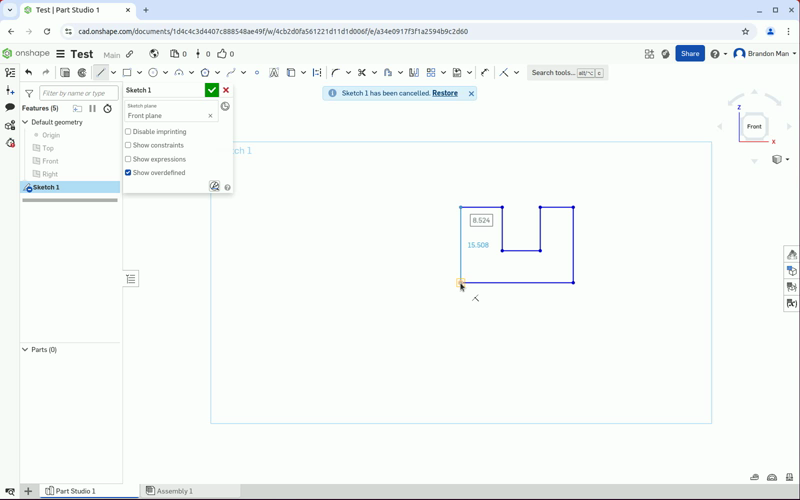
mouse_move(496, 222)
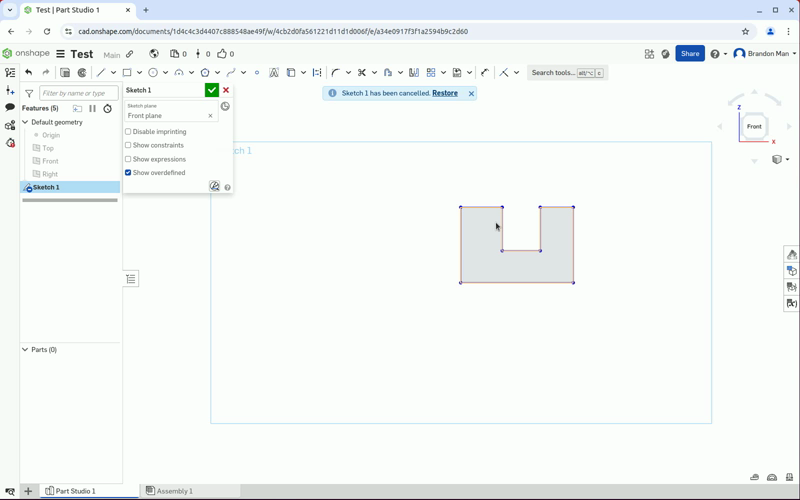
click(496, 222)
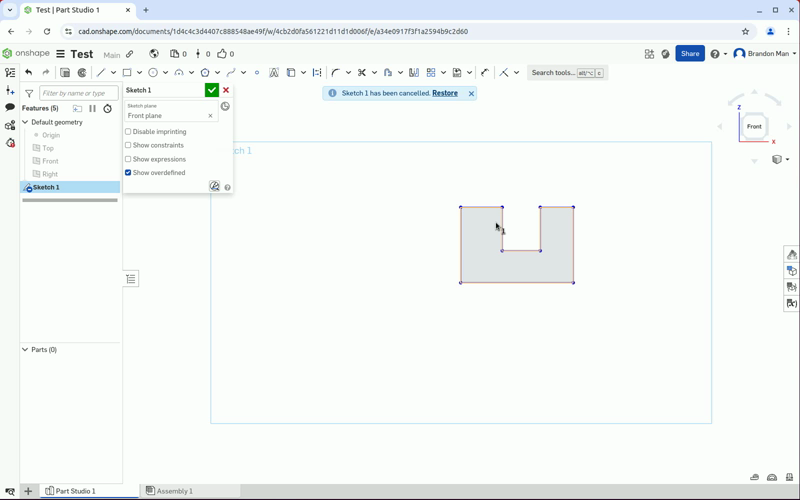
mouse_move(73, 352)
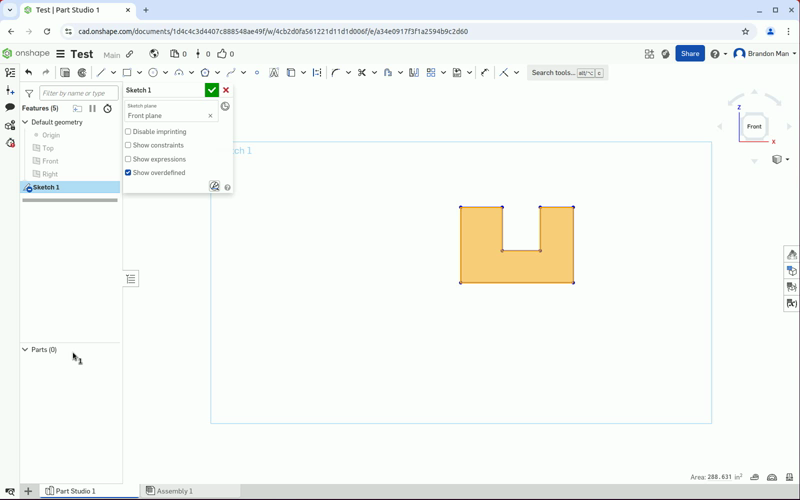
key(shift+y)
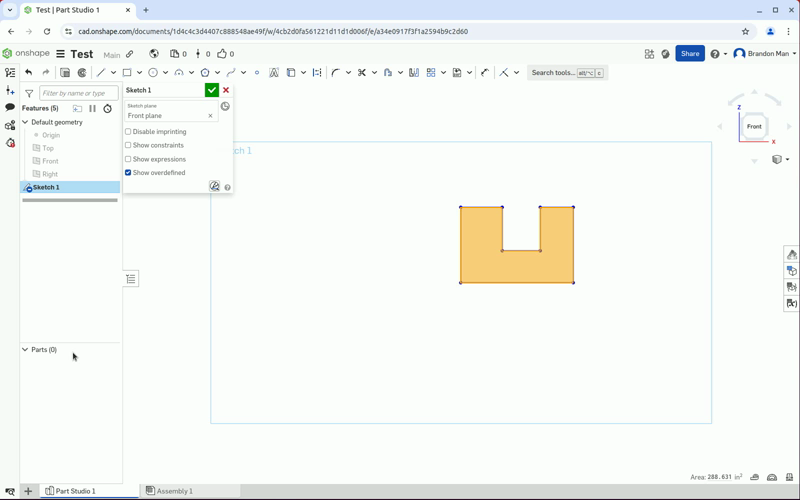
key(shift+e)
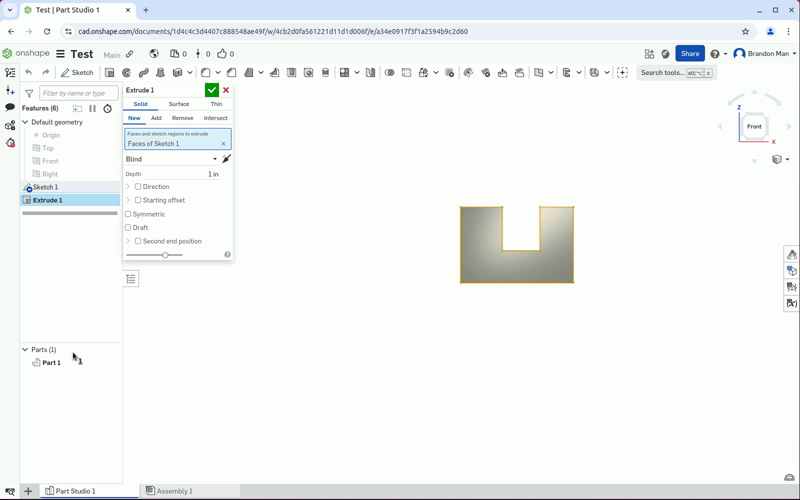
mouse_move(143, 106)
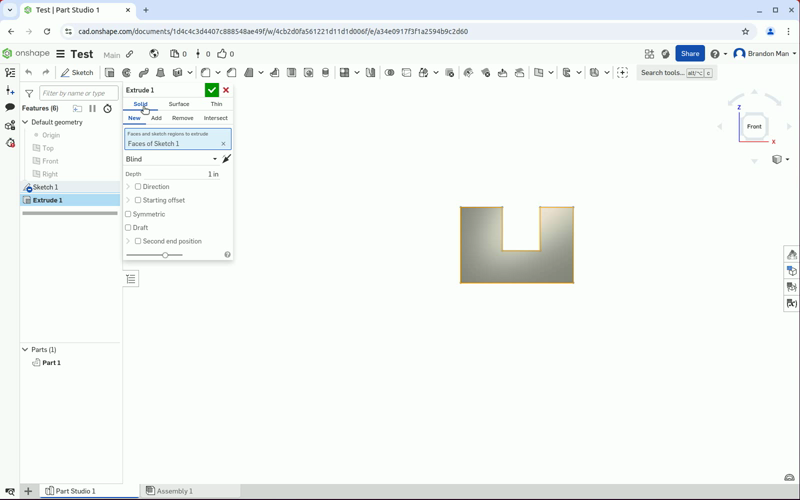
click(143, 106)
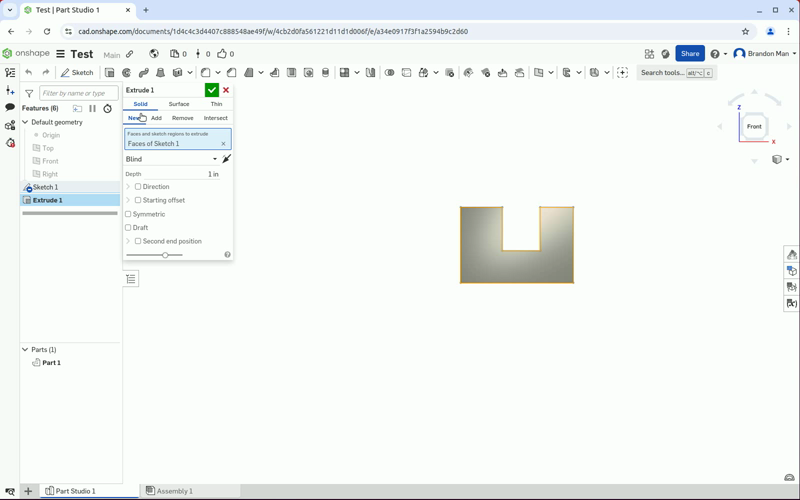
mouse_move(137, 120)
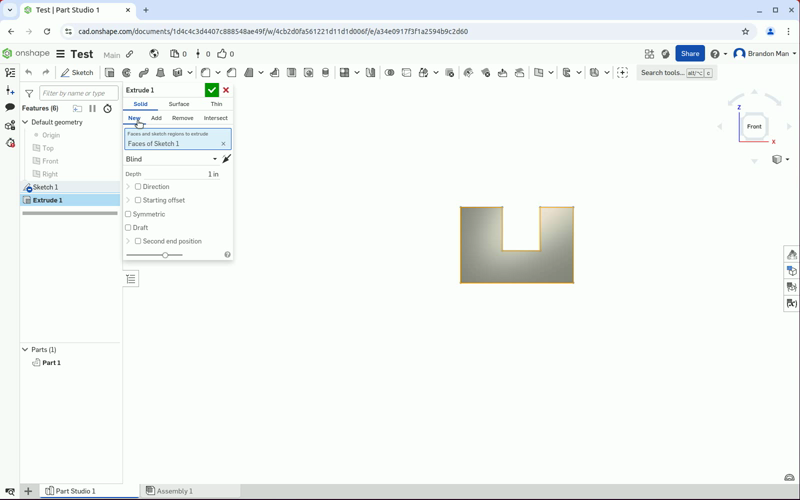
click(137, 120)
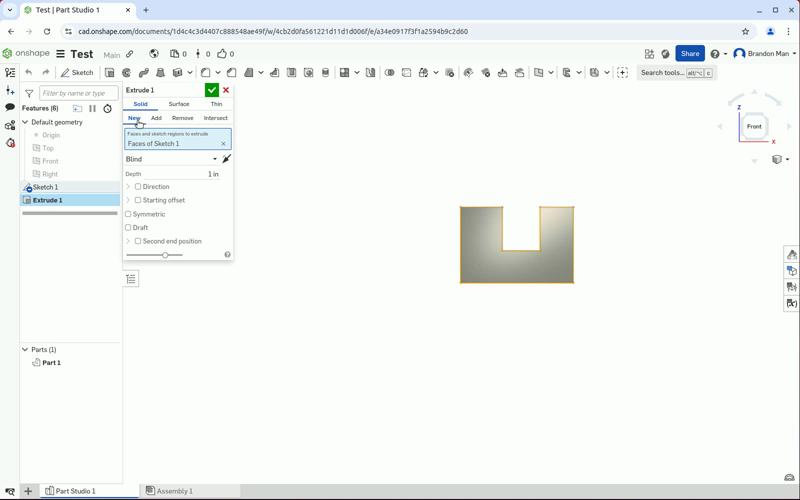
key(tab, 4)
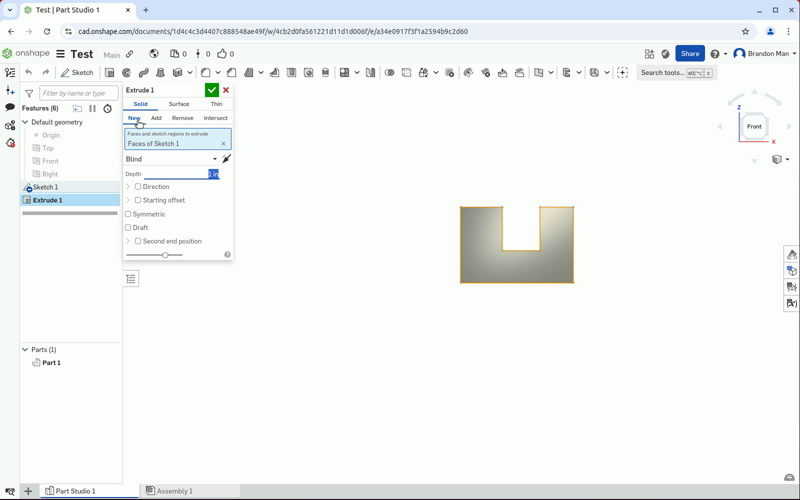
text(8.906)
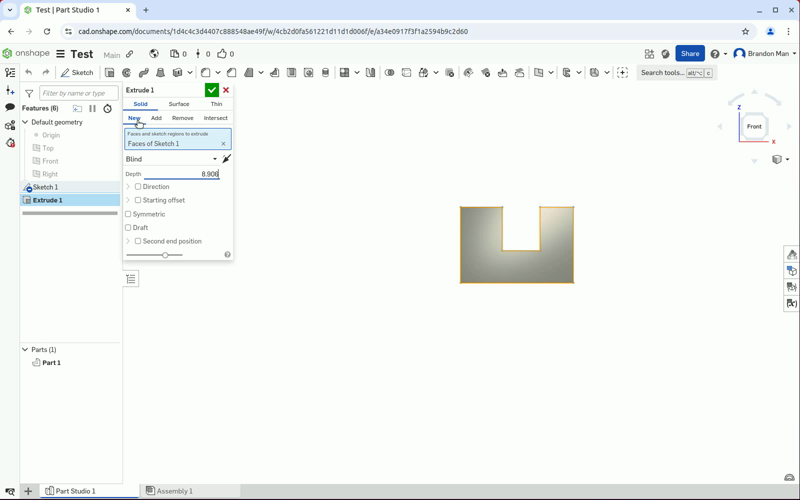
key(enter)
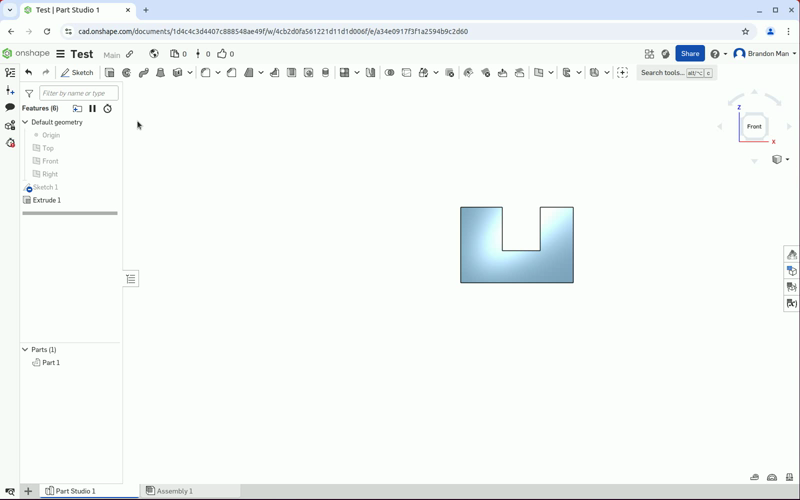
key(shift+h)
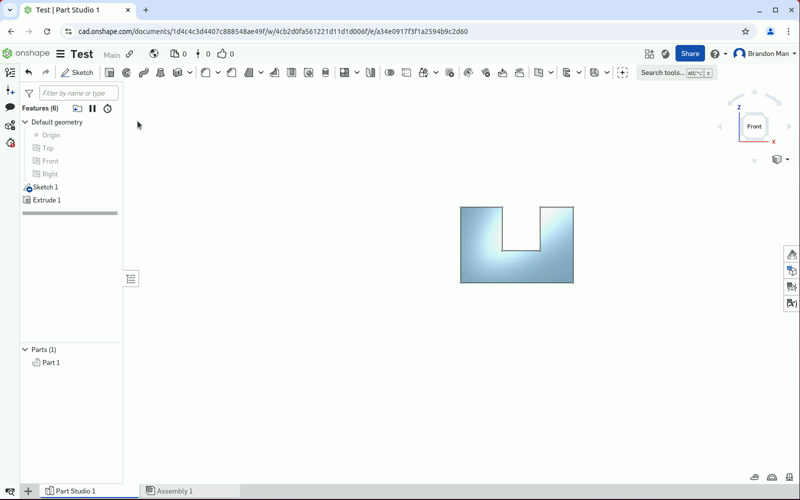
key(shift+h)
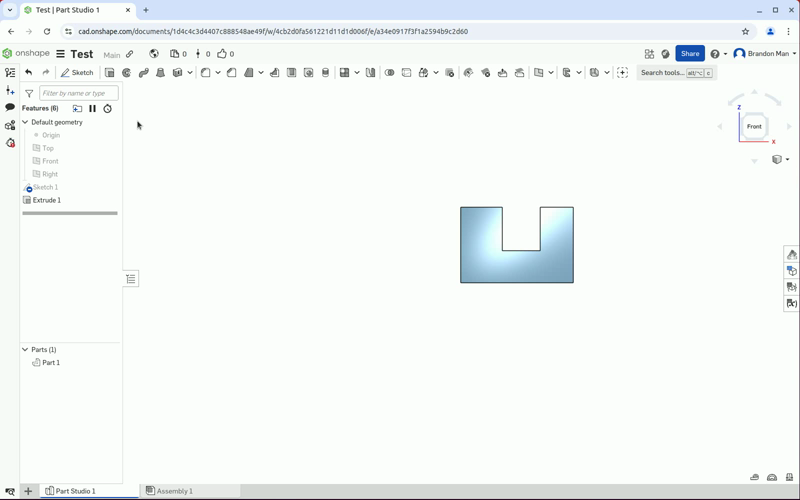
mouse_move(73, 189)
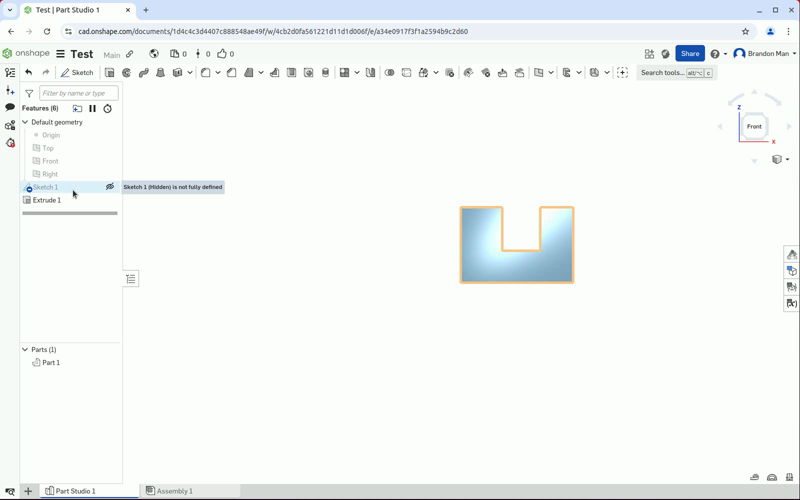
click(73, 189)
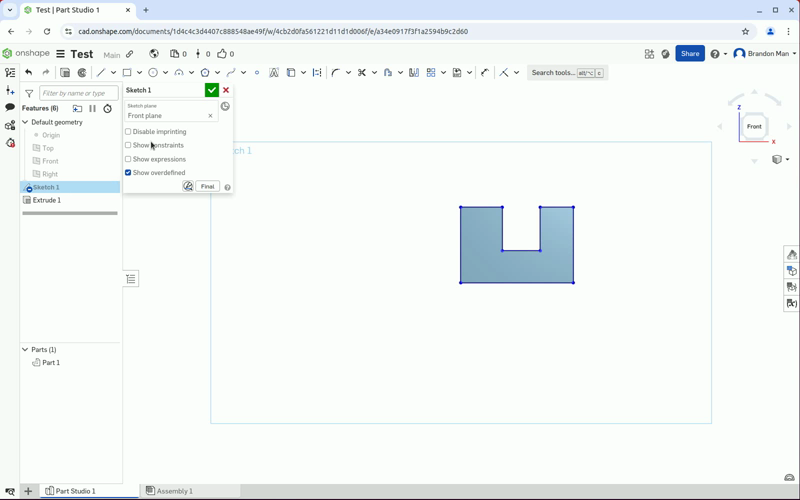
mouse_move(229, 92)
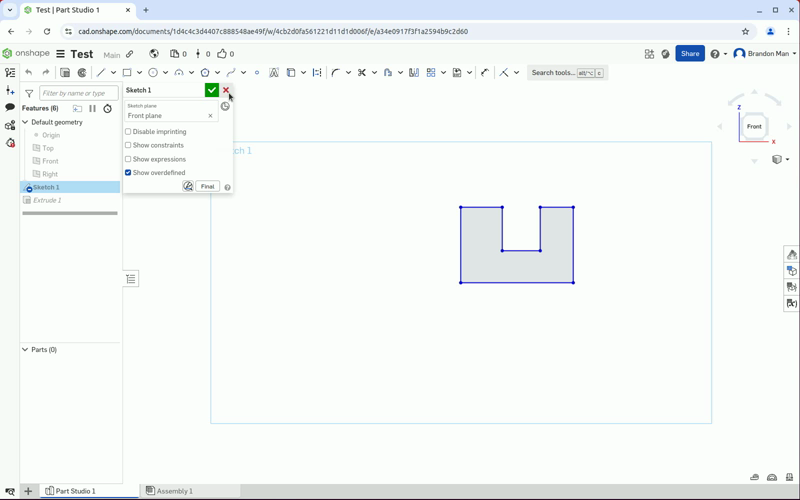
click(229, 92)
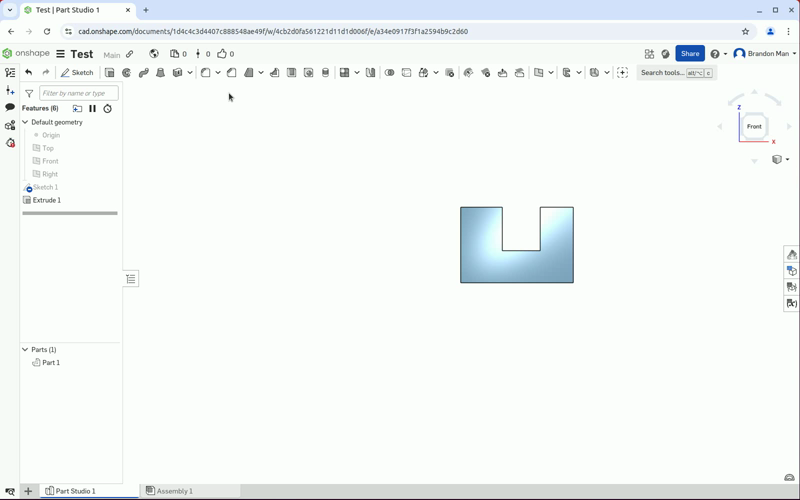
mouse_move(73, 352)
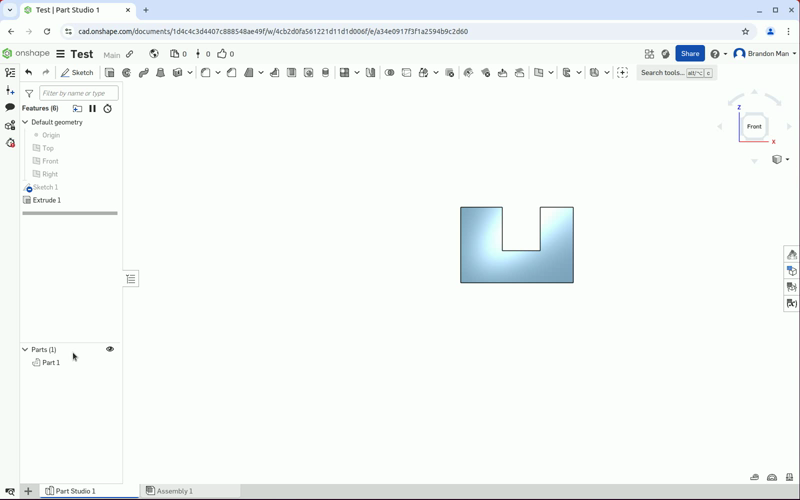
key(y)
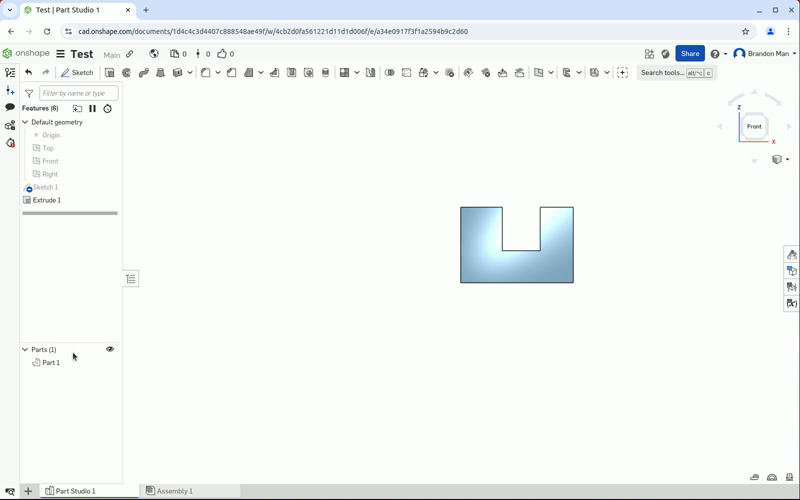
key(shift+p)
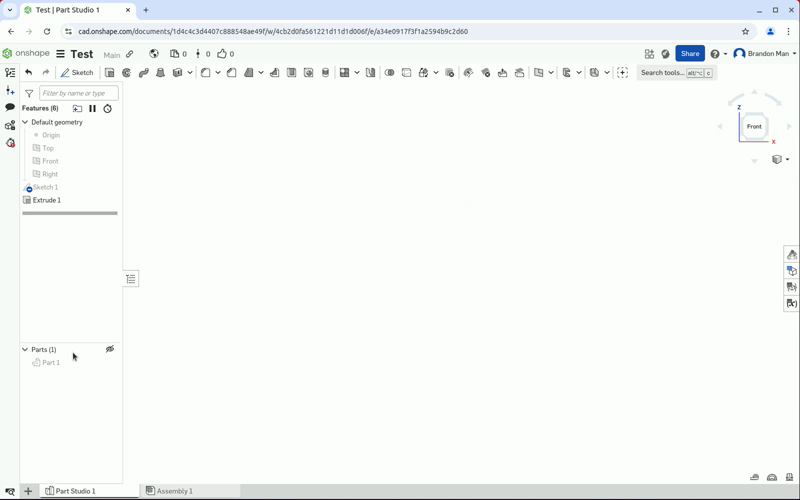
key(space)
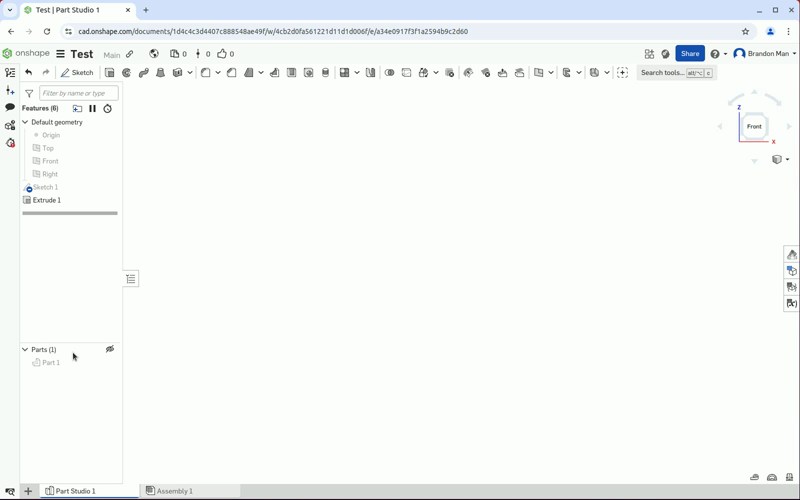
key_down(shift)
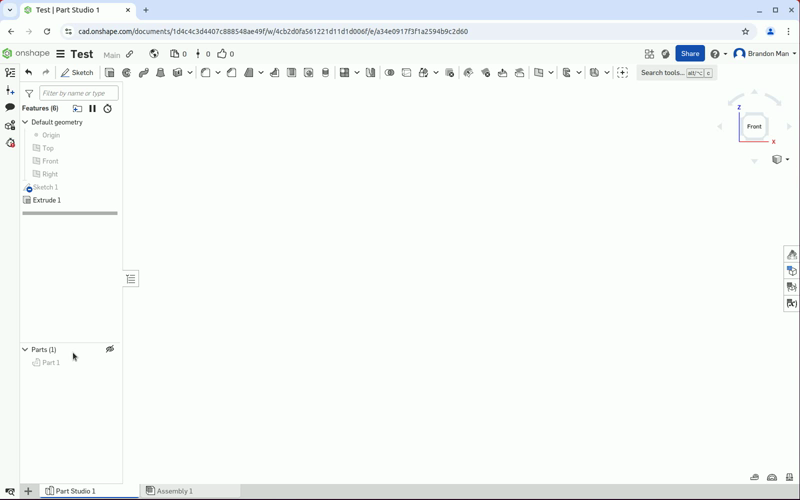
key(down)
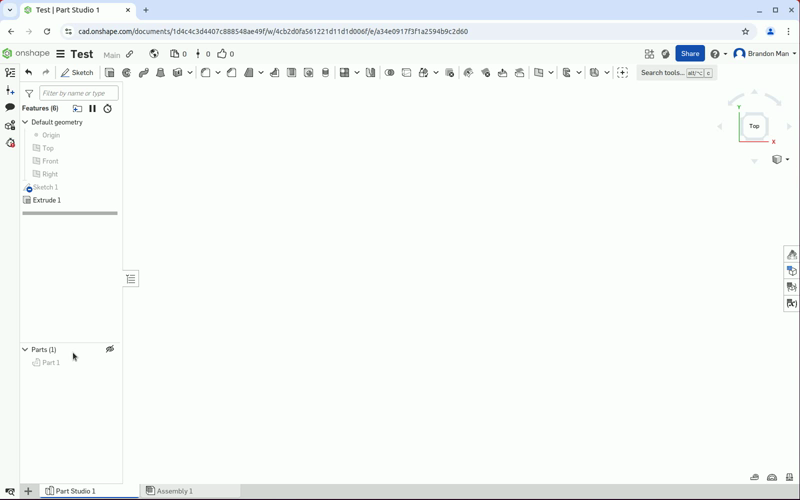
key_up(shift)
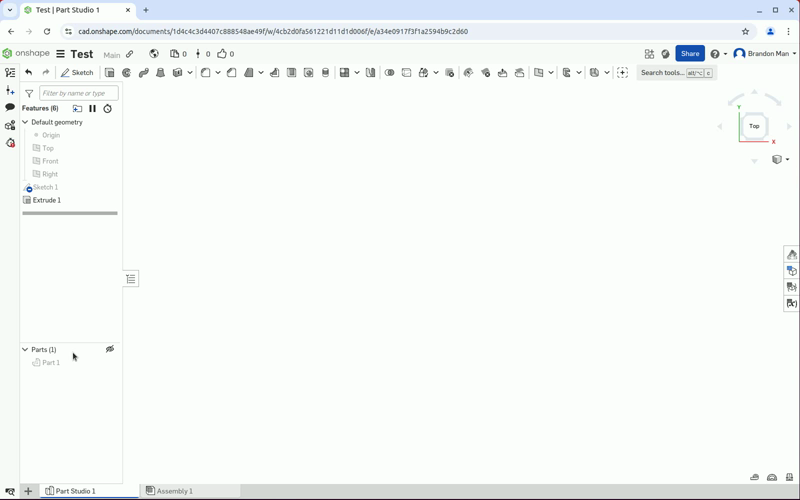
mouse_move(73, 352)
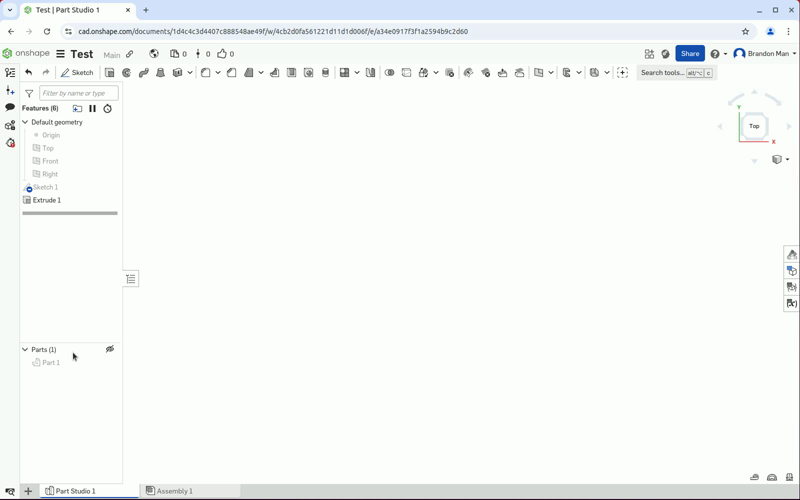
key(shift+y)
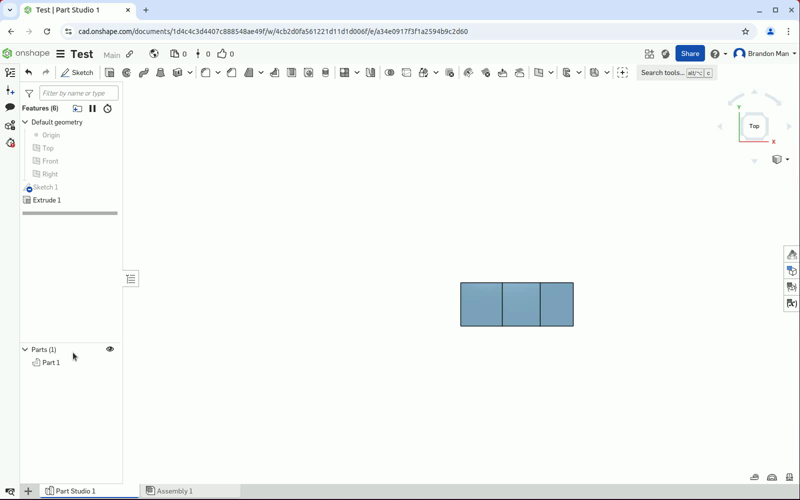
mouse_move(541, 75)
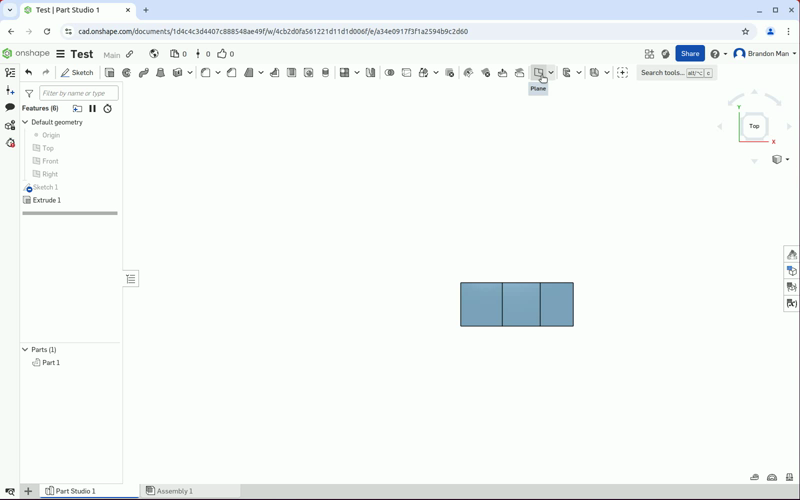
click(541, 75)
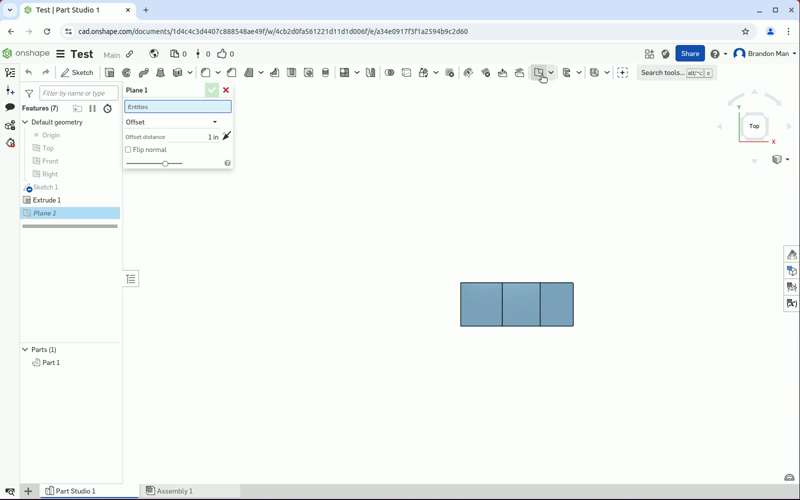
mouse_move(73, 150)
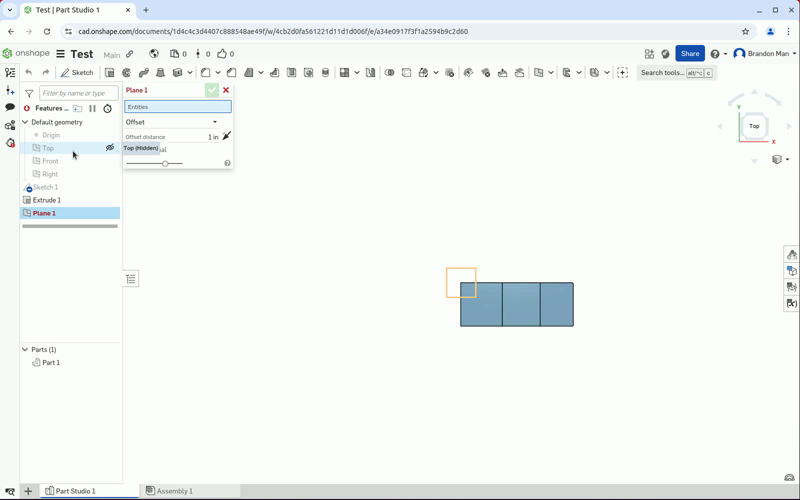
click(73, 150)
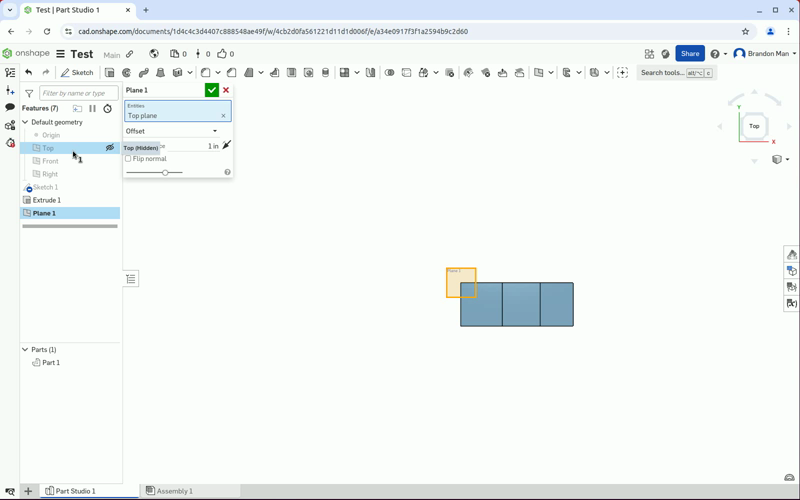
key(tab, 2)
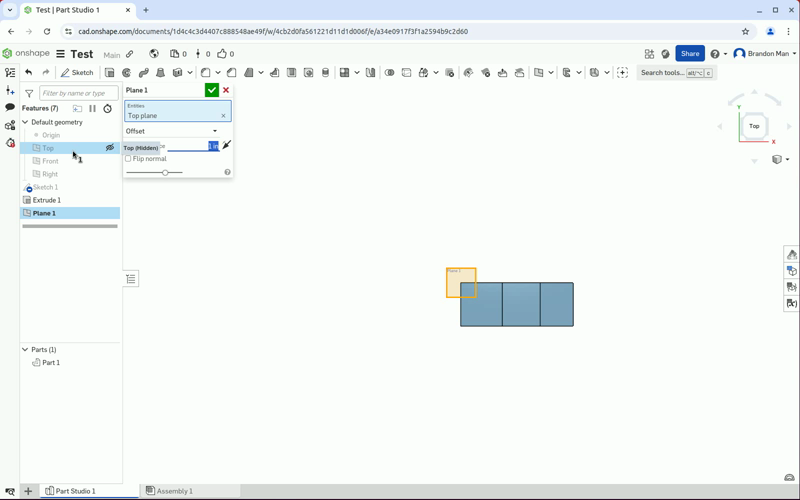
text(15.652)
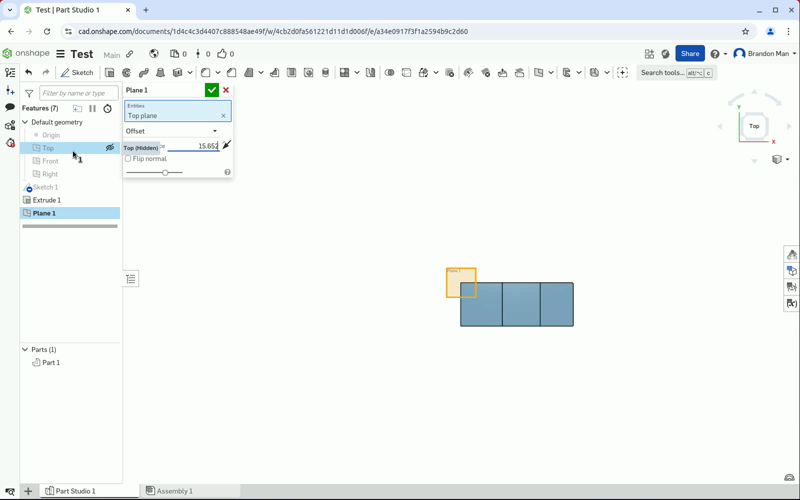
key(enter, 2)
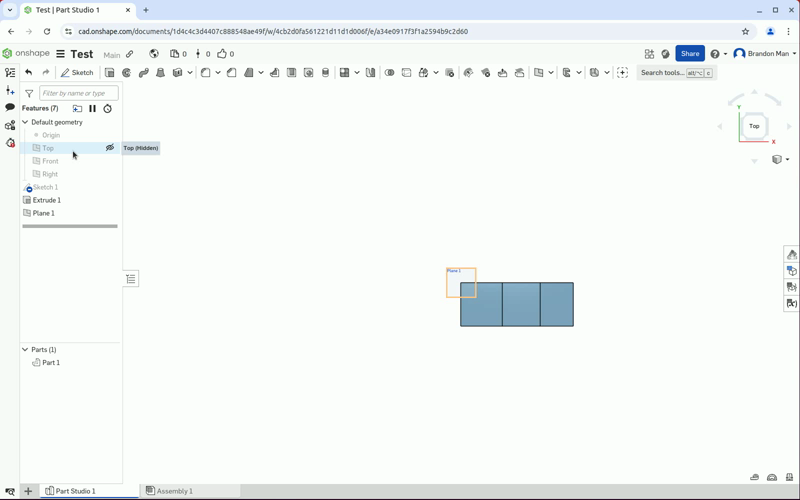
key(shift+s)
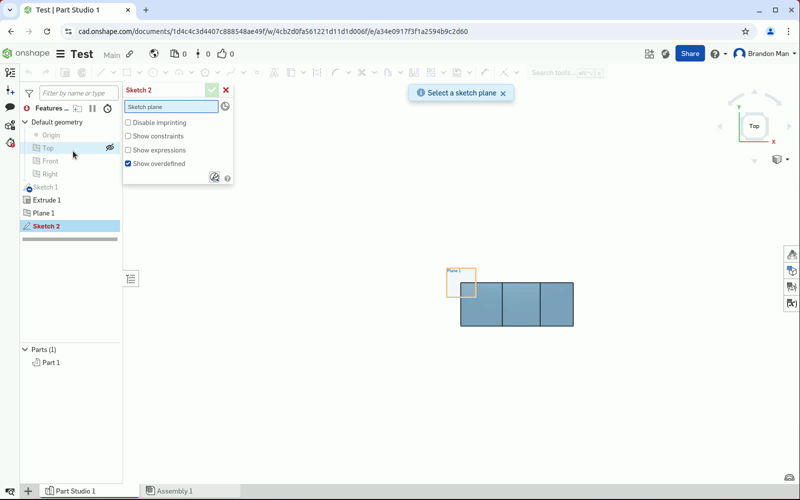
mouse_move(73, 215)
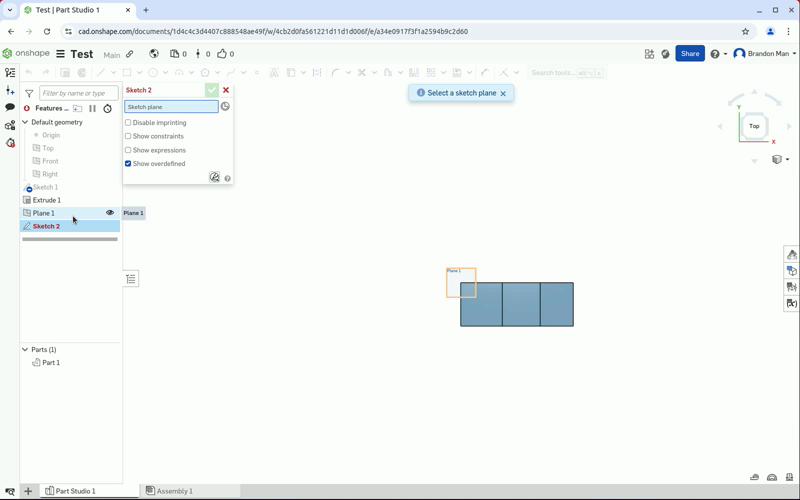
click(73, 215)
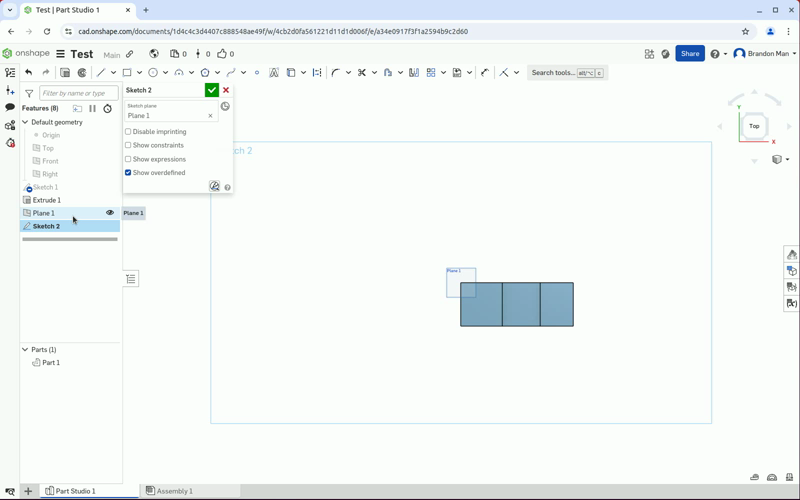
mouse_move(73, 352)
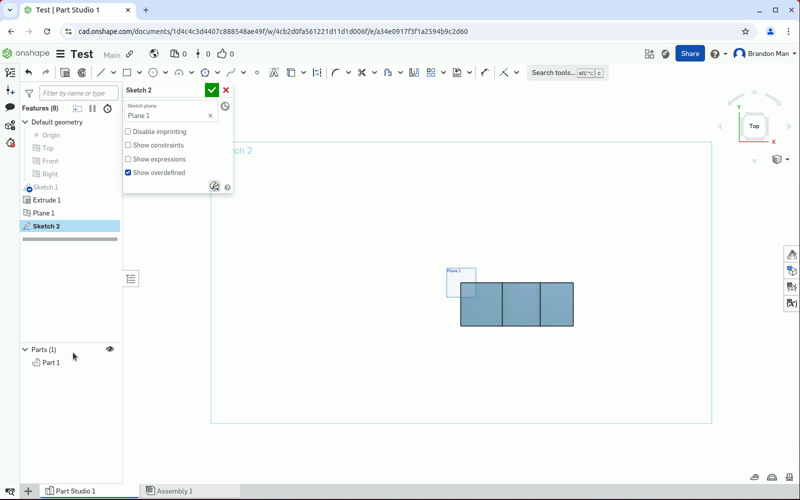
key(y)
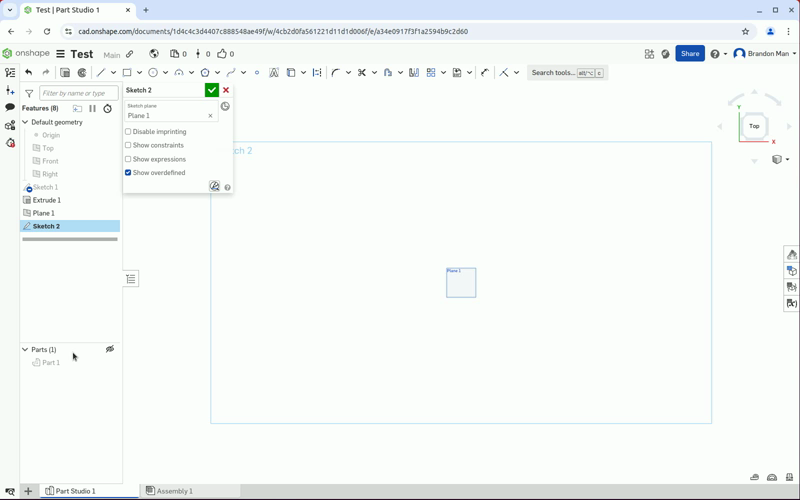
key(l)
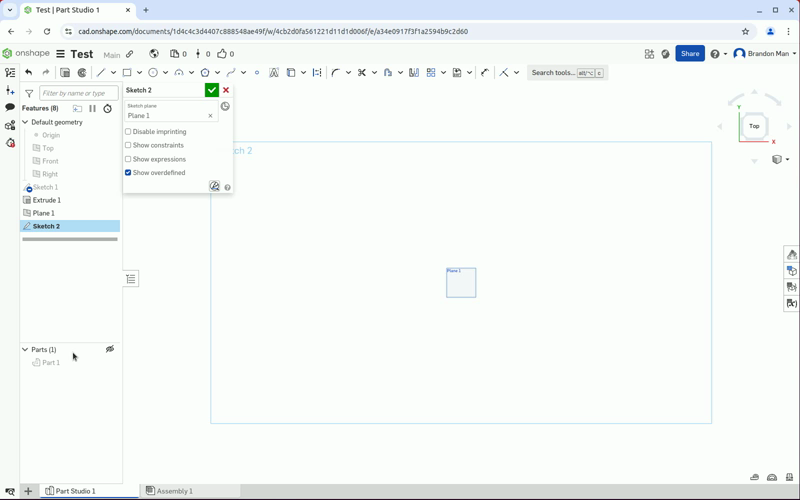
key_down(shift)
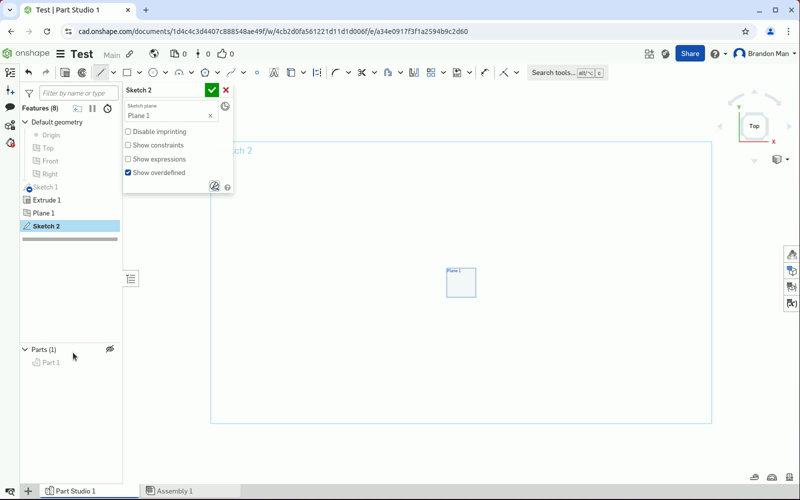
mouse_move(539, 313)
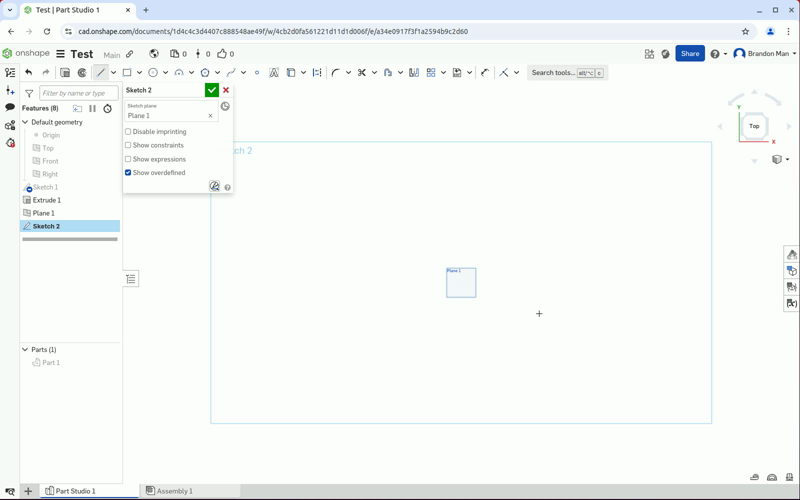
click(539, 313)
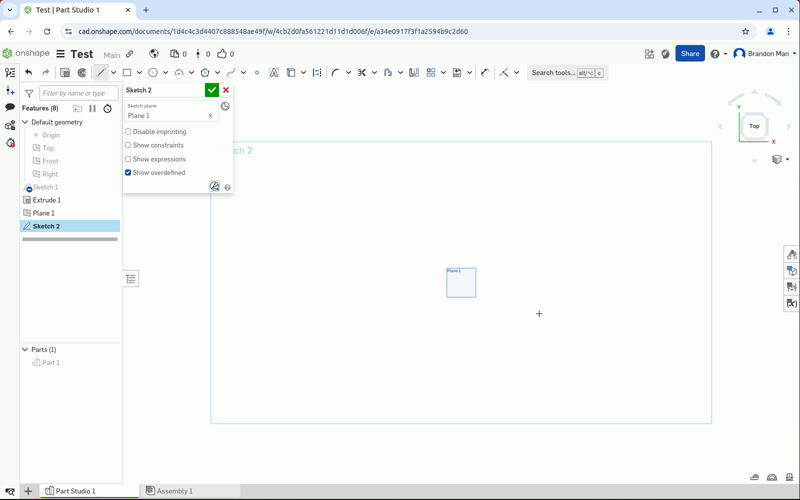
key_up(shift)
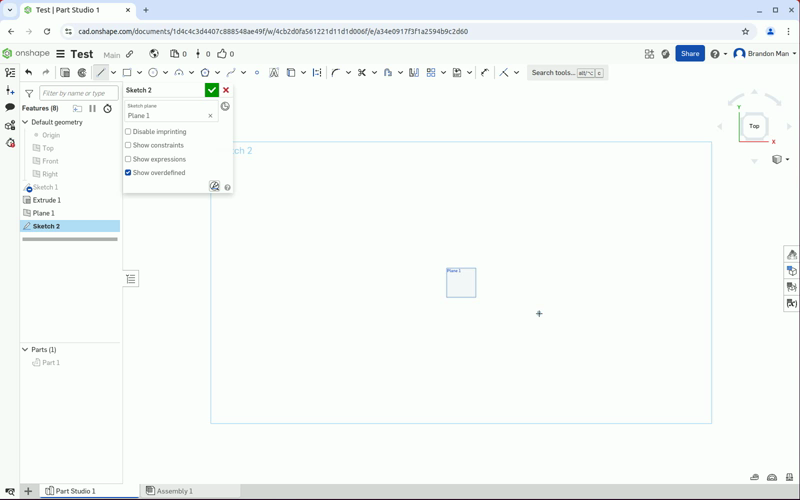
key_down(shift)
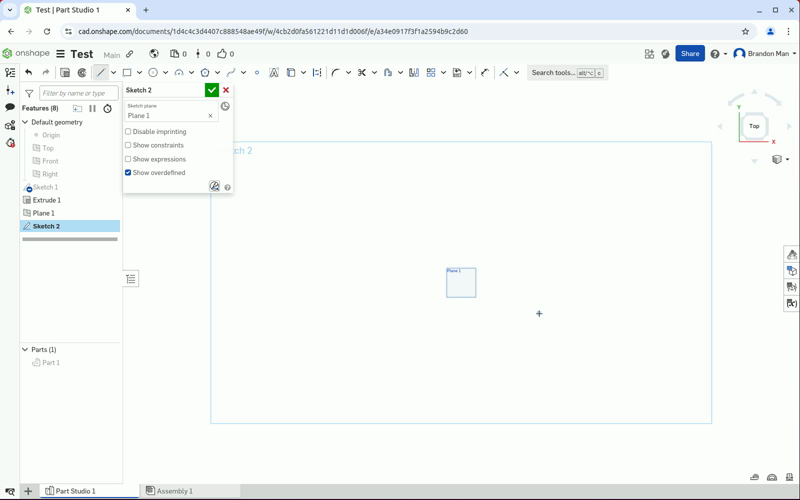
mouse_move(569, 313)
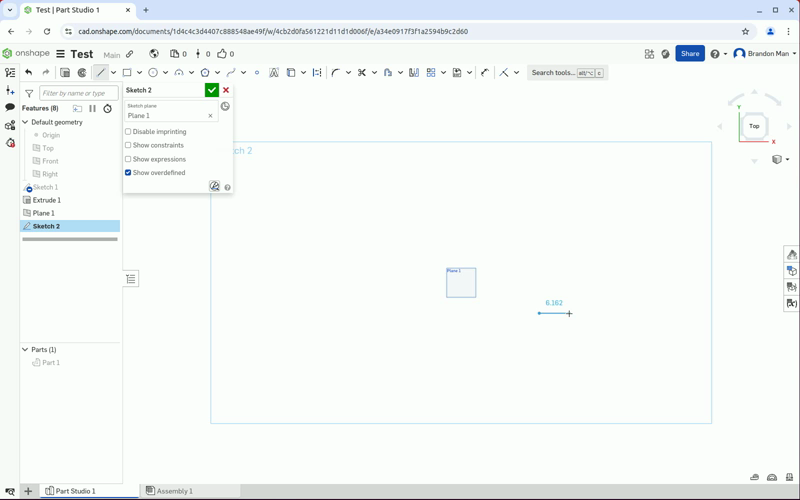
mouse_move(573, 313)
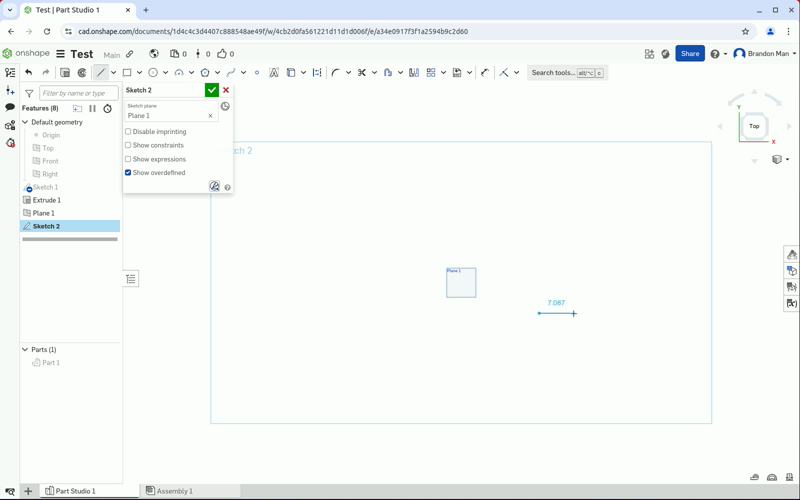
click(573, 313)
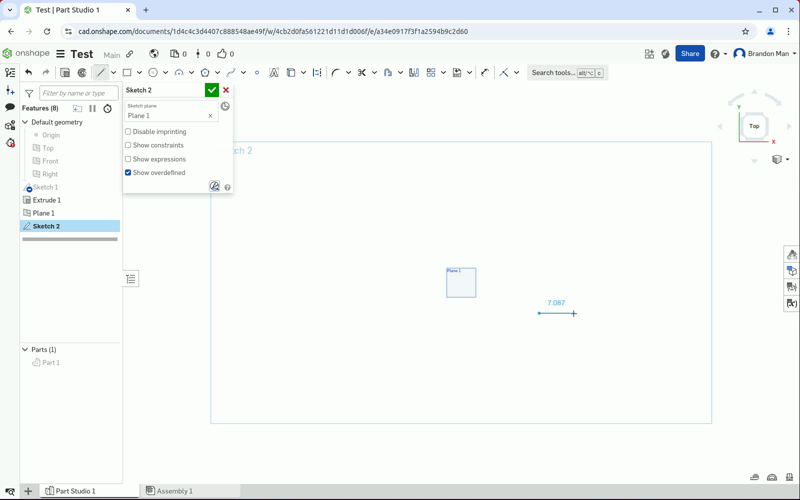
key_up(shift)
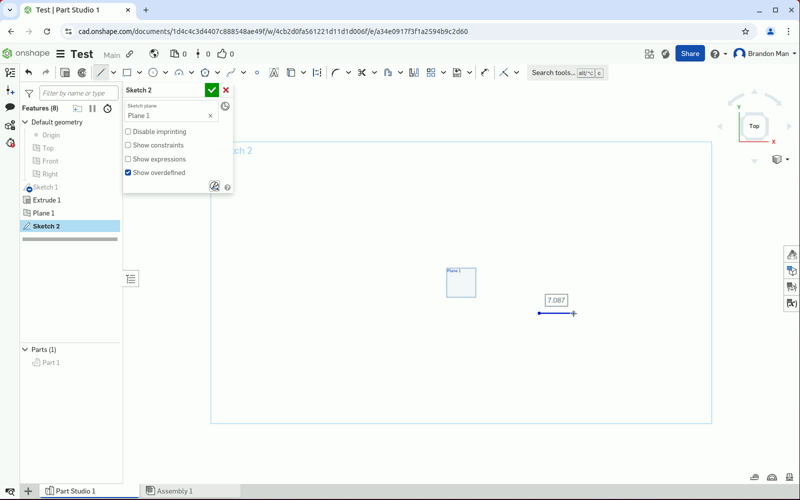
key_down(shift)
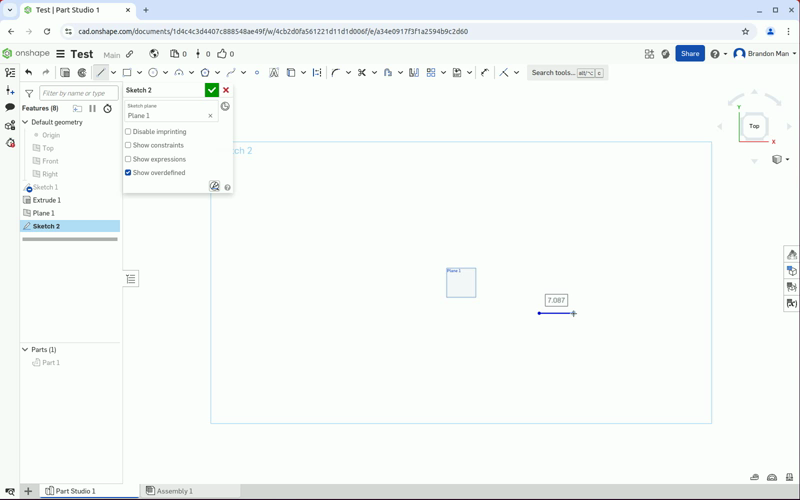
mouse_move(589, 313)
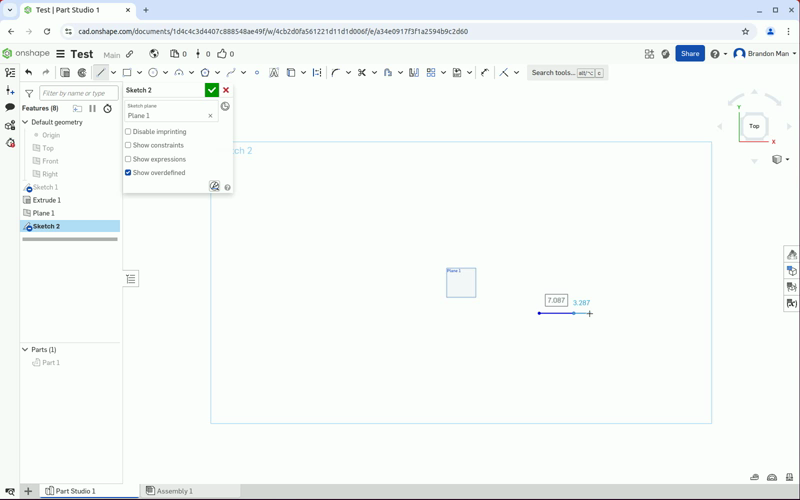
mouse_move(573, 297)
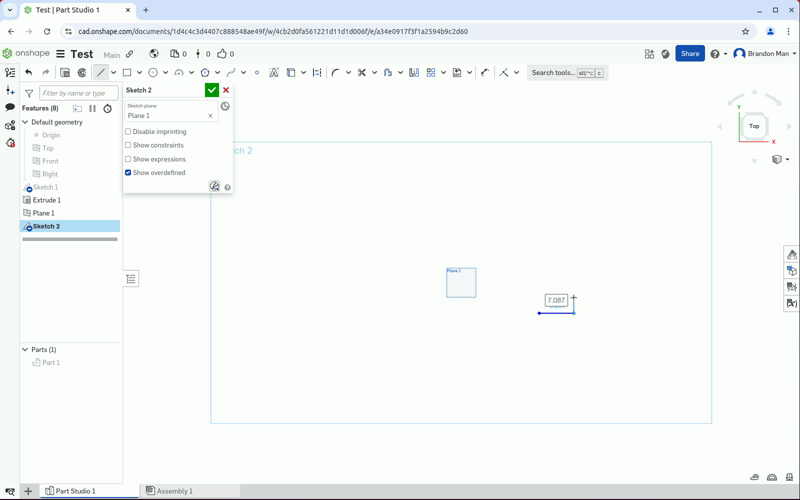
click(573, 297)
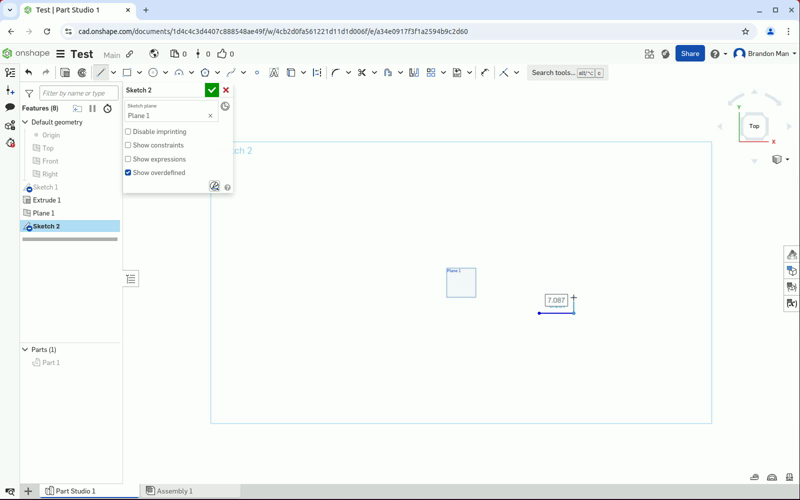
key_up(shift)
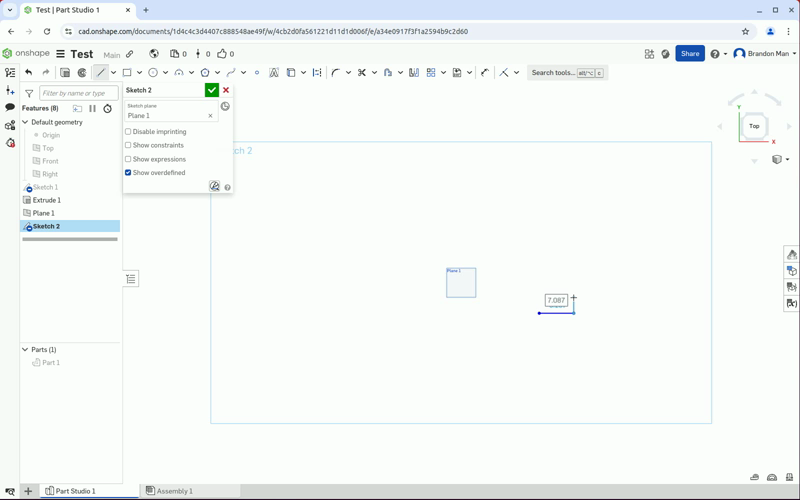
key_down(shift)
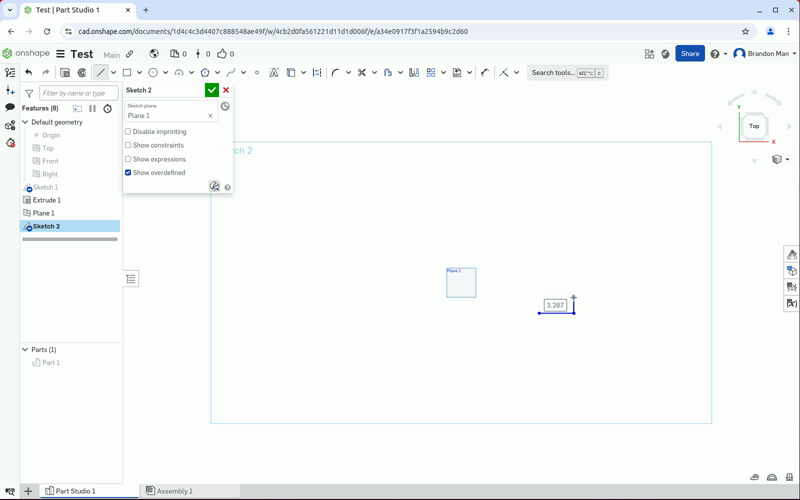
mouse_move(589, 297)
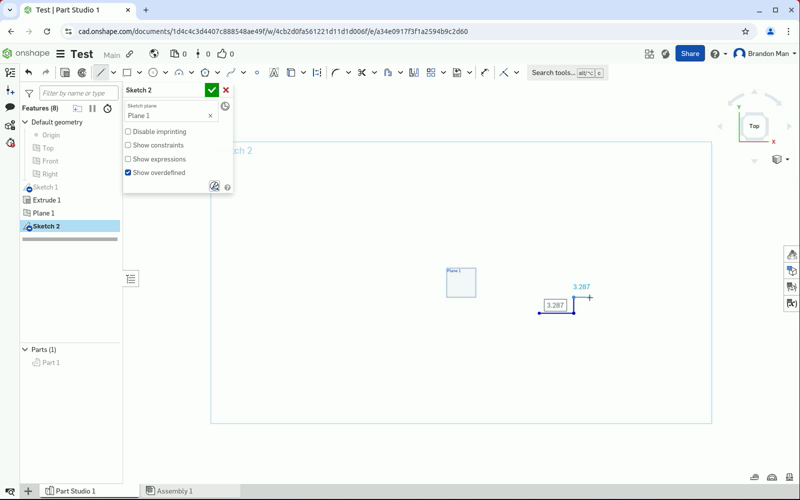
mouse_move(539, 297)
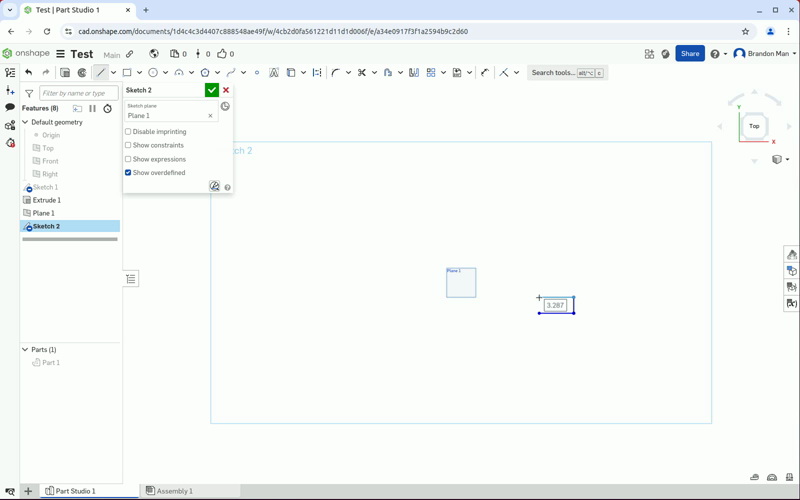
click(539, 297)
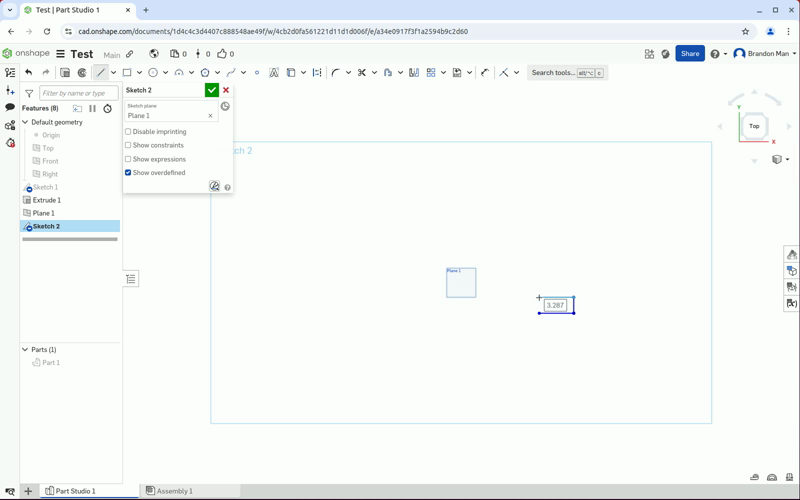
key_up(shift)
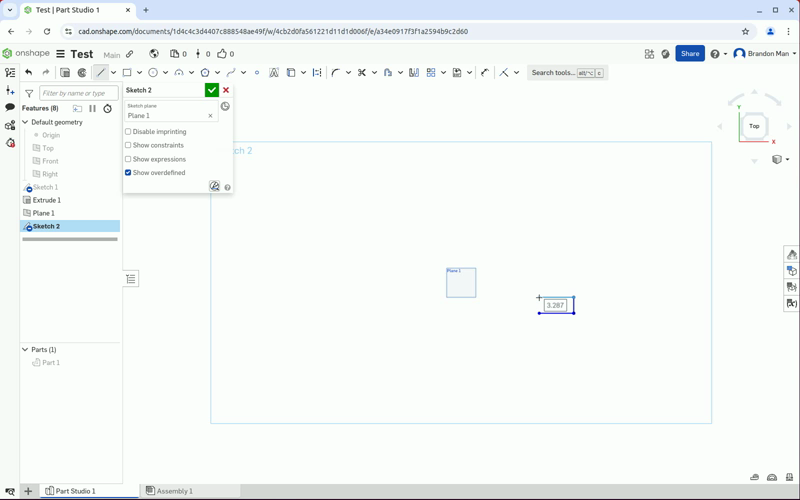
mouse_move(569, 297)
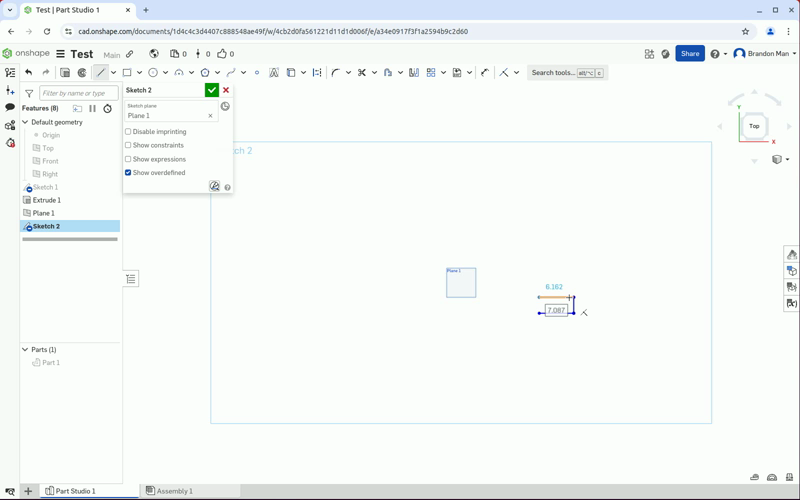
key_down(shift)
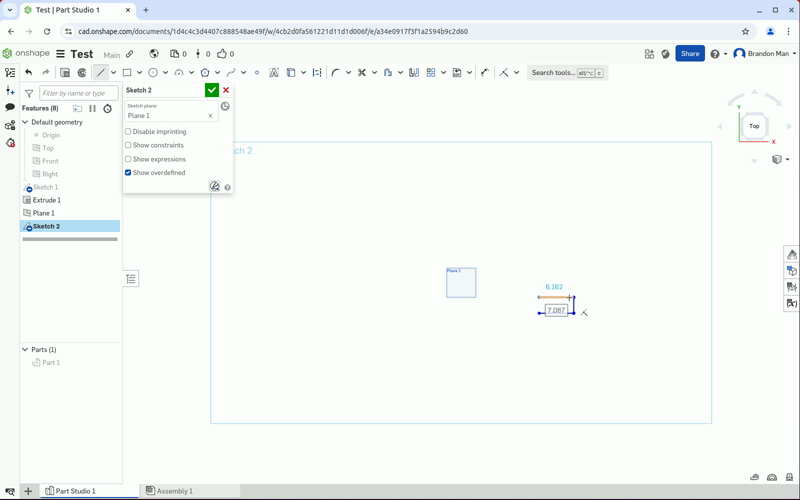
mouse_move(539, 313)
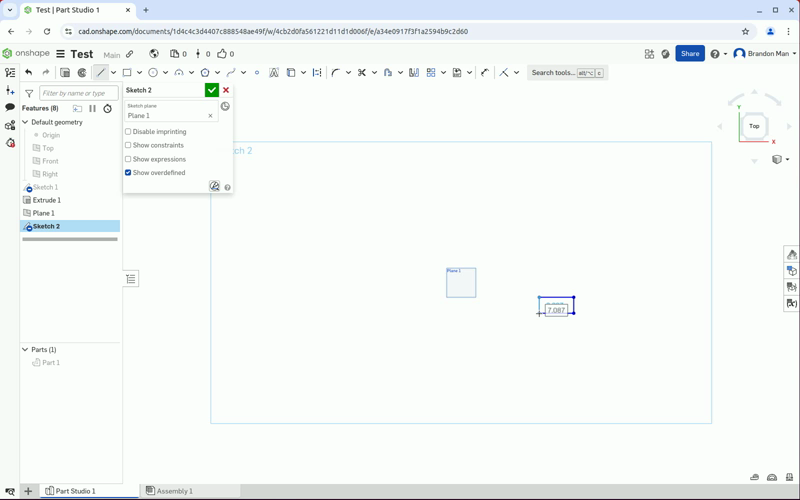
key_up(shift)
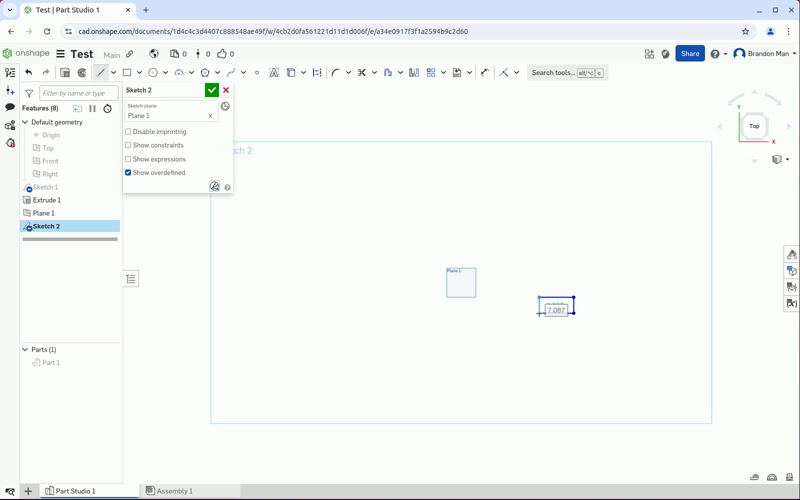
click(539, 313)
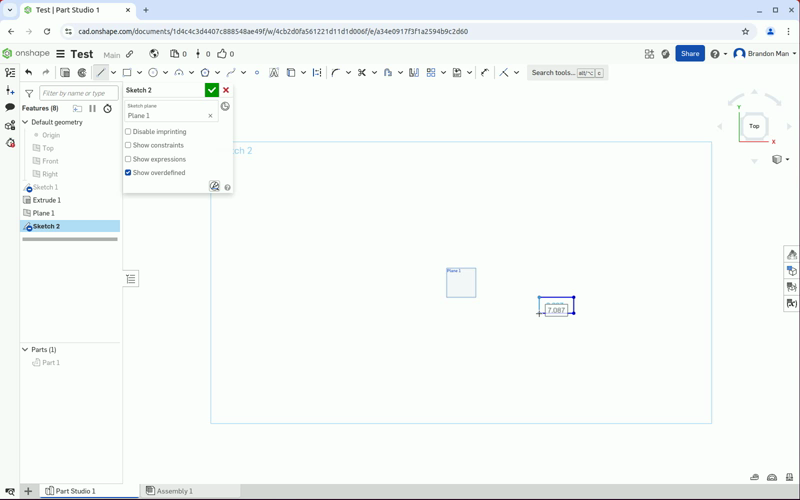
key(esc)
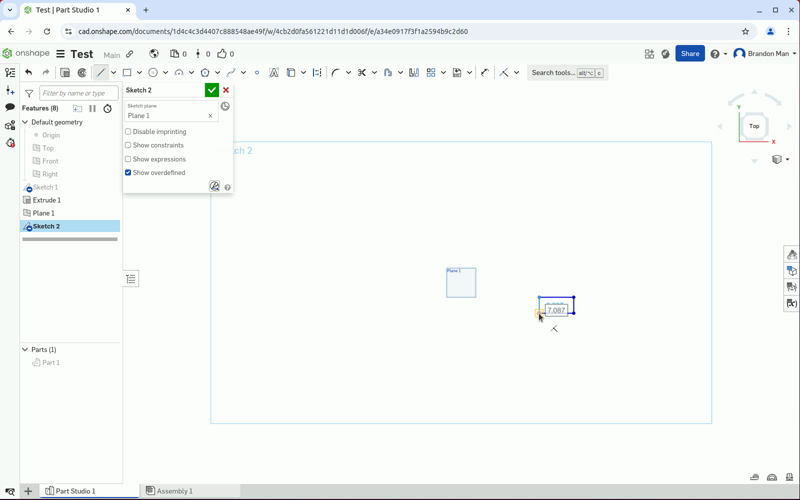
mouse_move(548, 304)
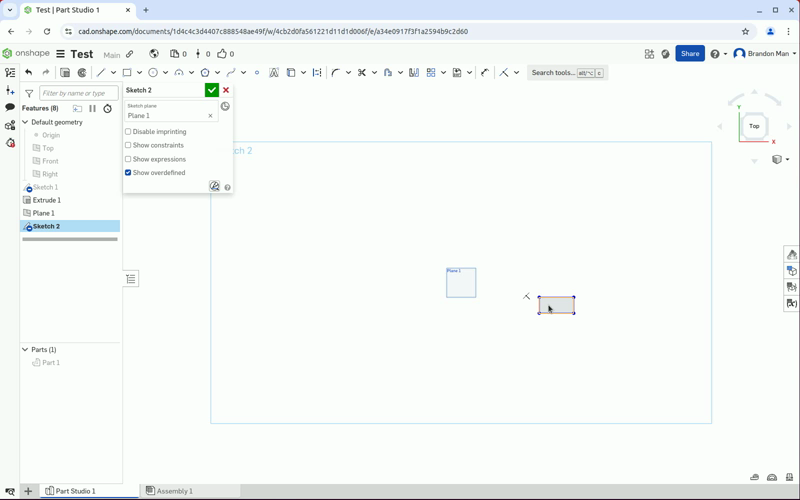
scroll(6)
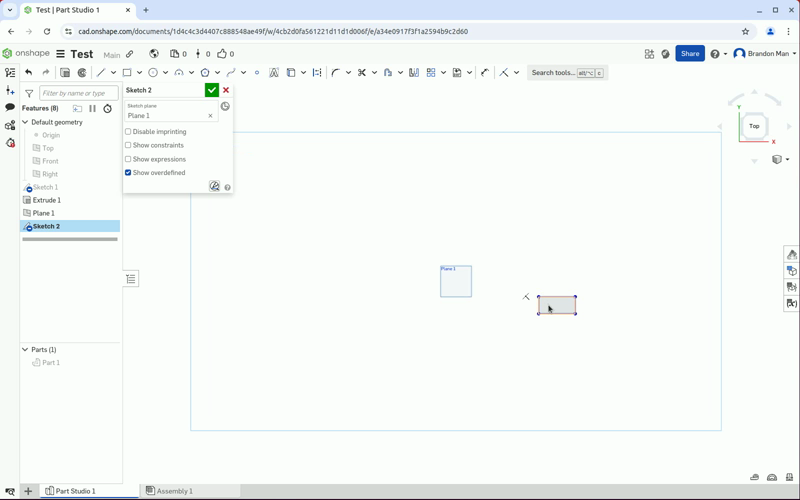
scroll(6)
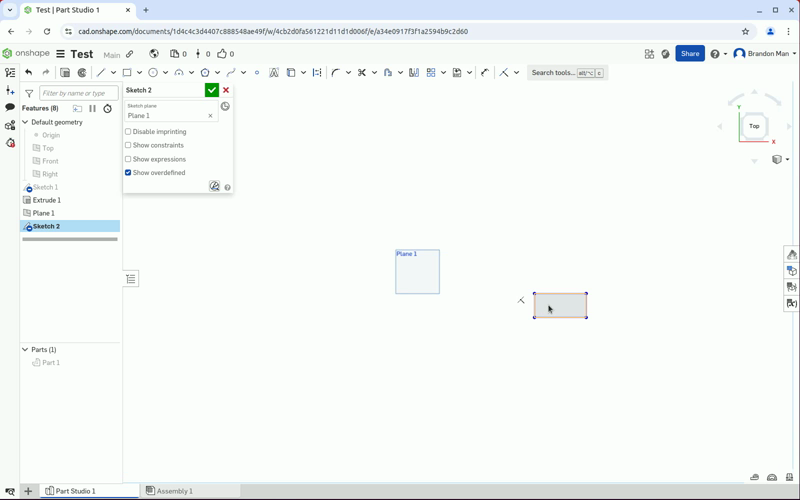
scroll(6)
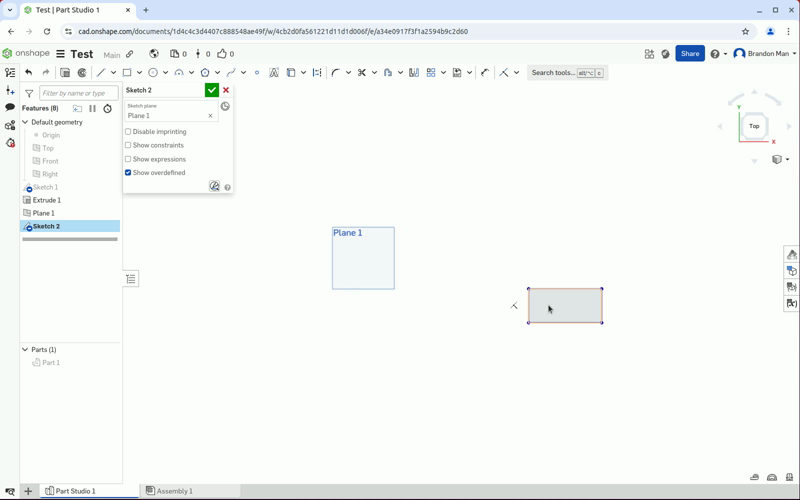
scroll(6)
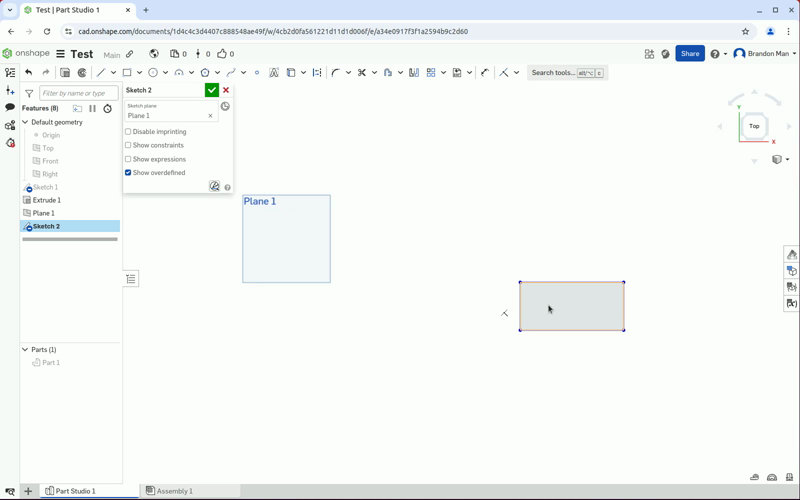
scroll(6)
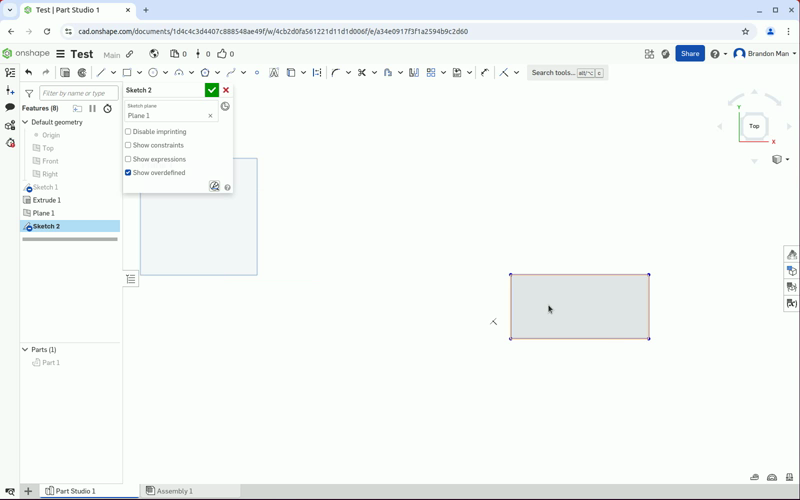
scroll(6)
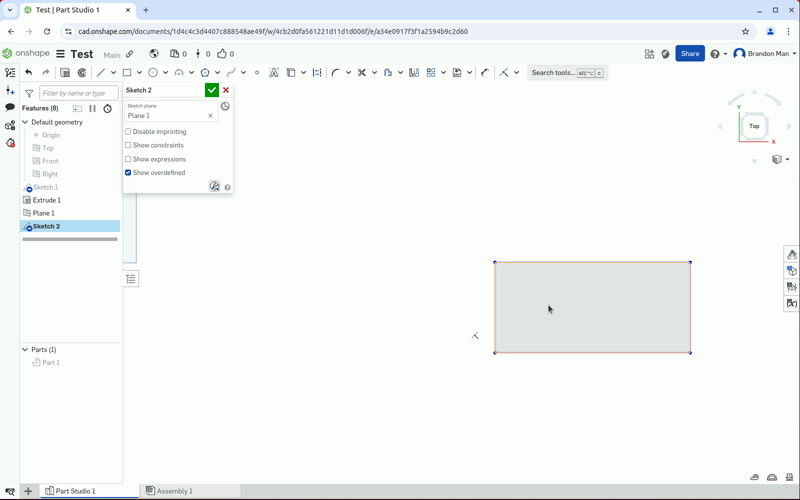
scroll(6)
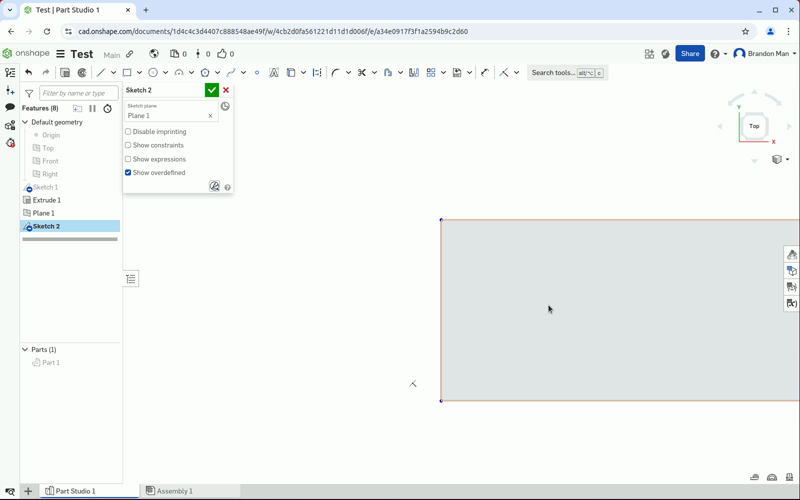
click(548, 304)
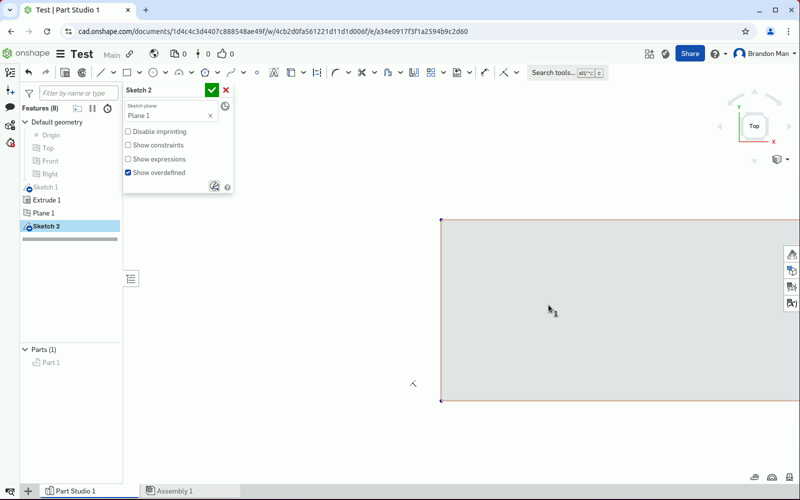
scroll(-6)
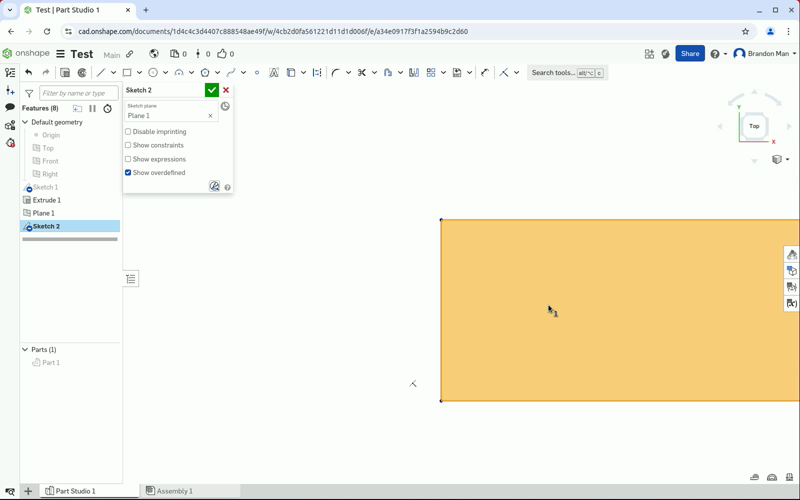
scroll(-6)
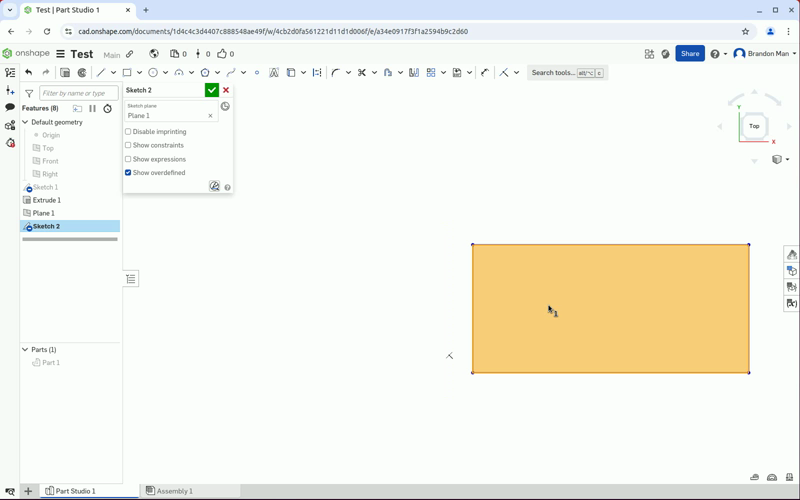
scroll(-6)
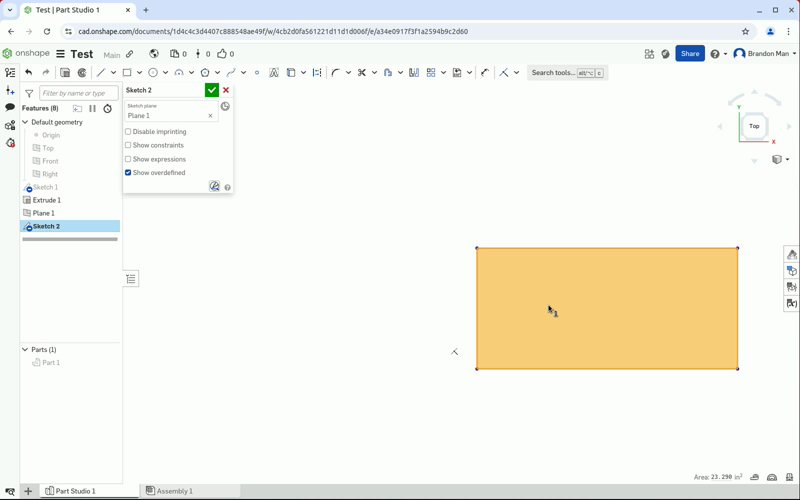
scroll(-6)
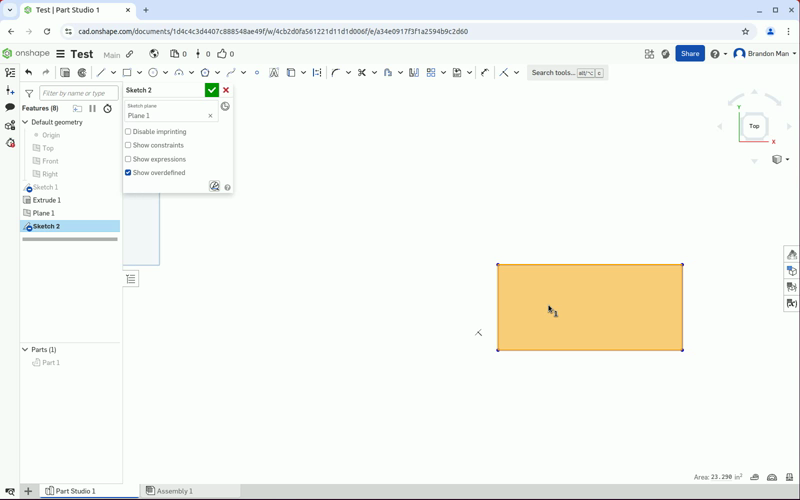
scroll(-6)
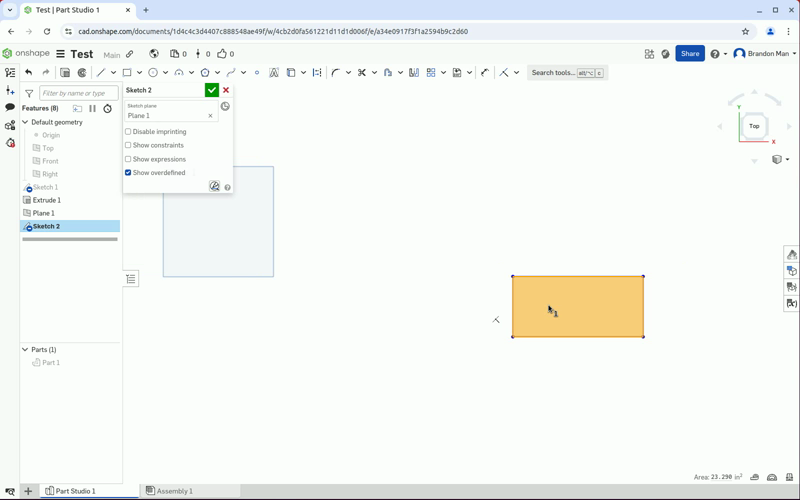
scroll(-6)
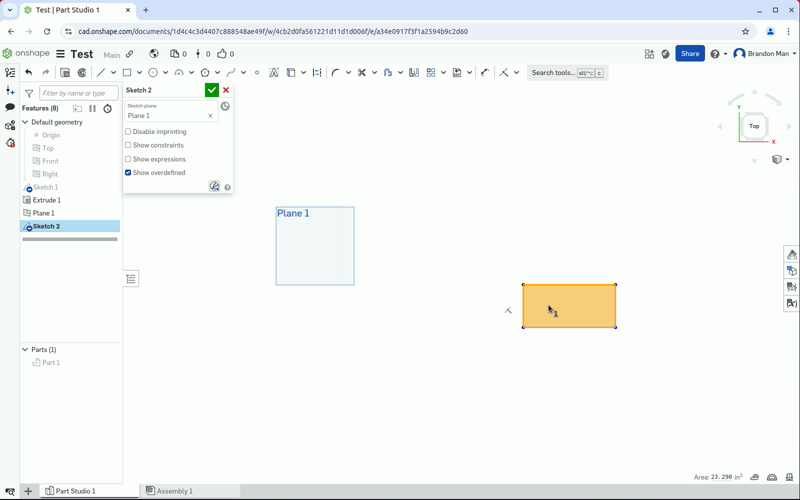
scroll(-6)
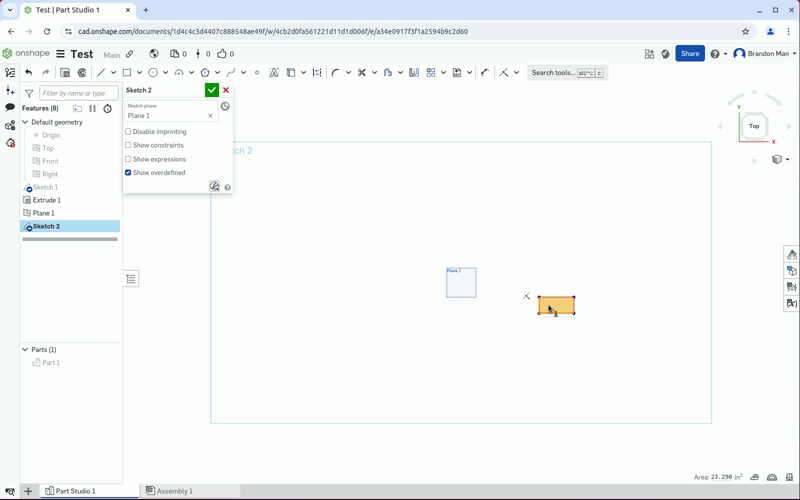
mouse_move(73, 352)
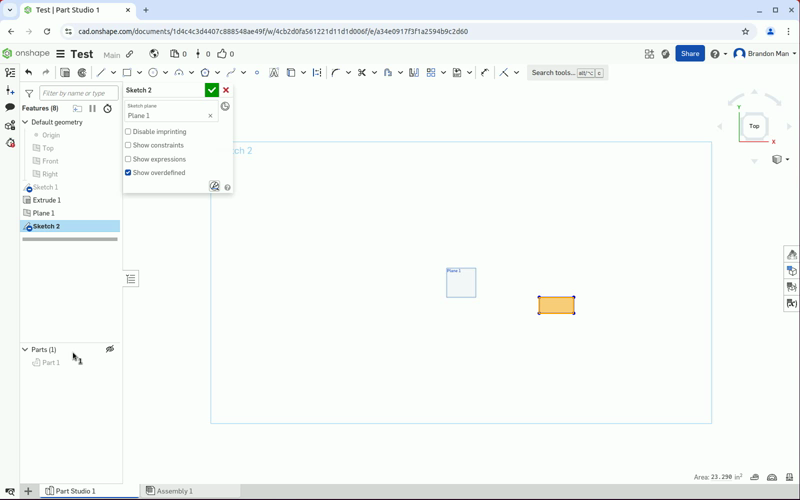
key(shift+y)
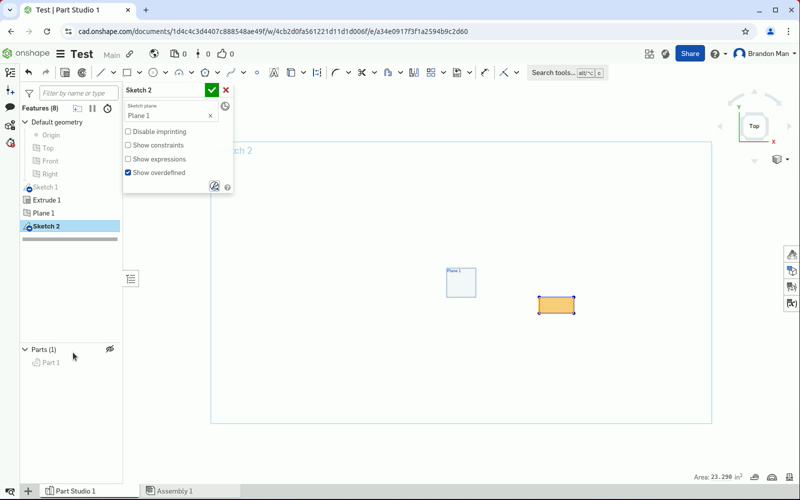
key(shift+e)
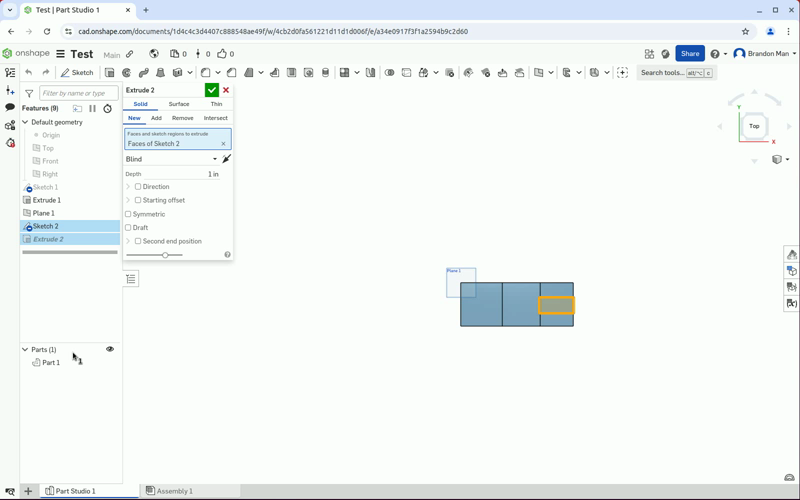
mouse_move(143, 106)
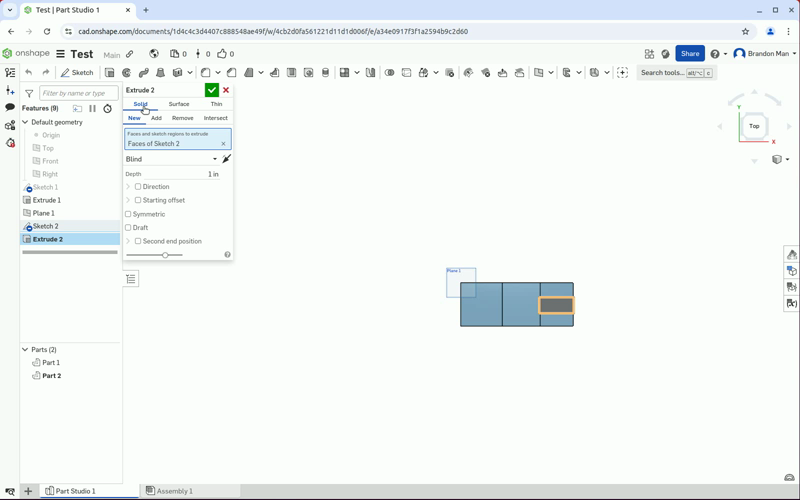
click(143, 106)
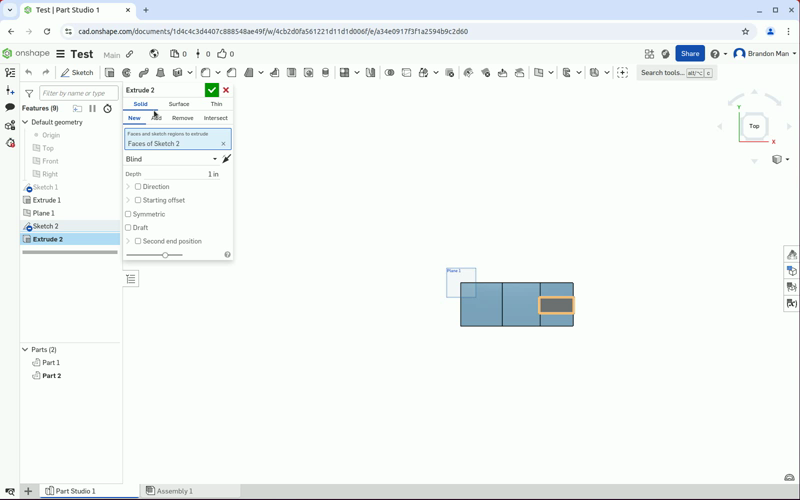
mouse_move(186, 120)
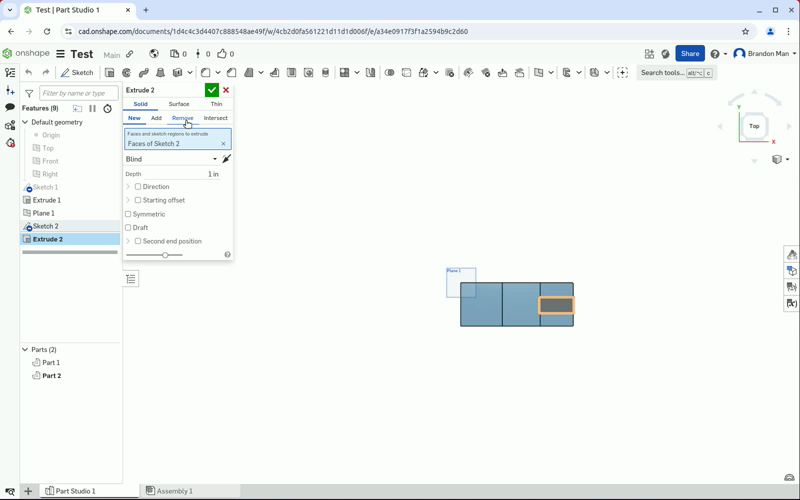
click(186, 120)
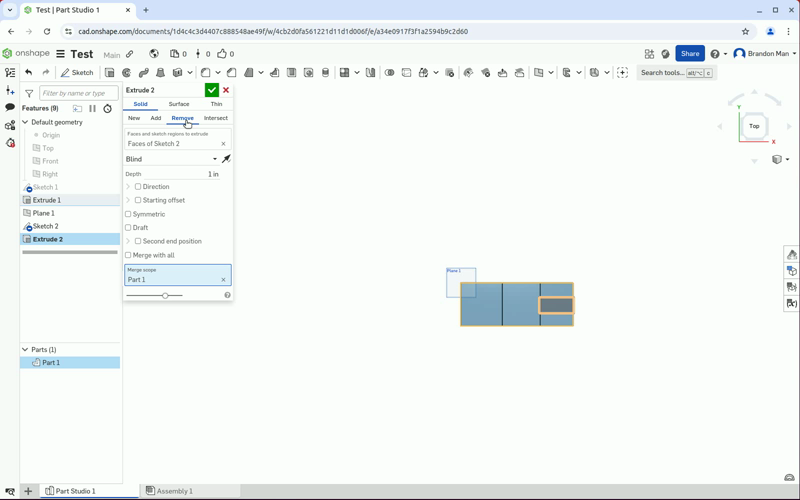
key(tab, 4)
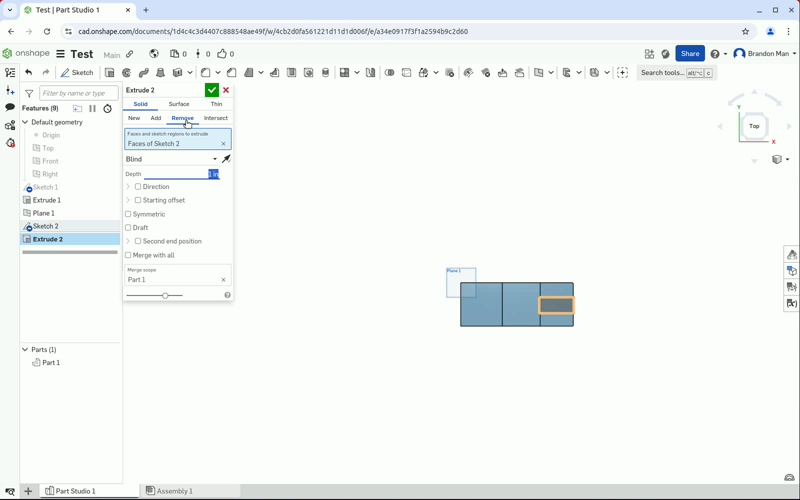
text(4.574)
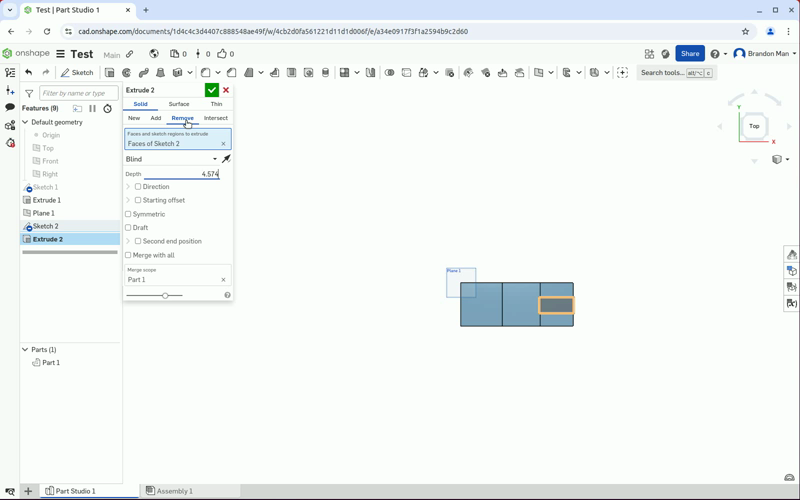
key(tab, 6)
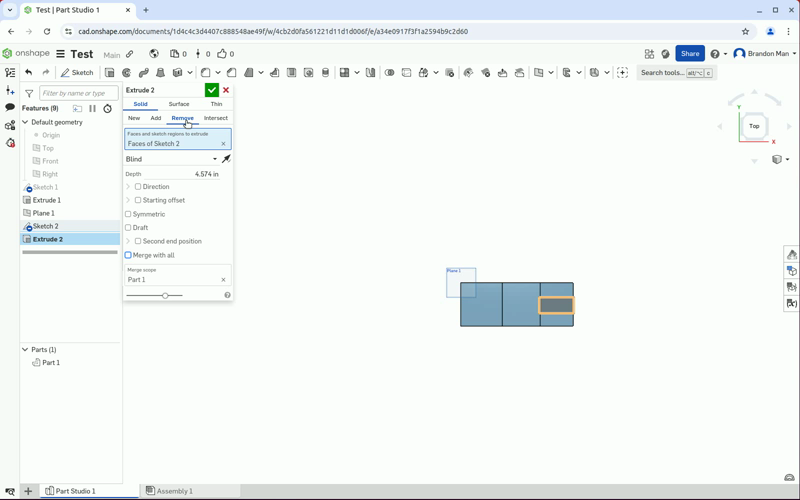
key(space)
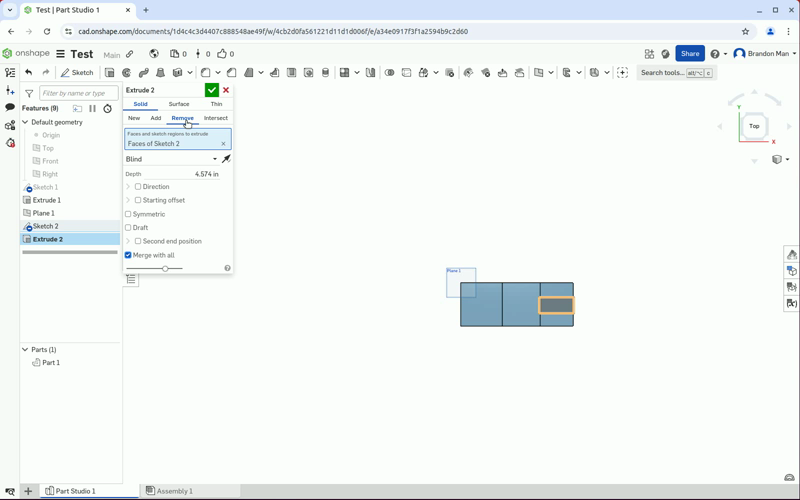
key(enter)
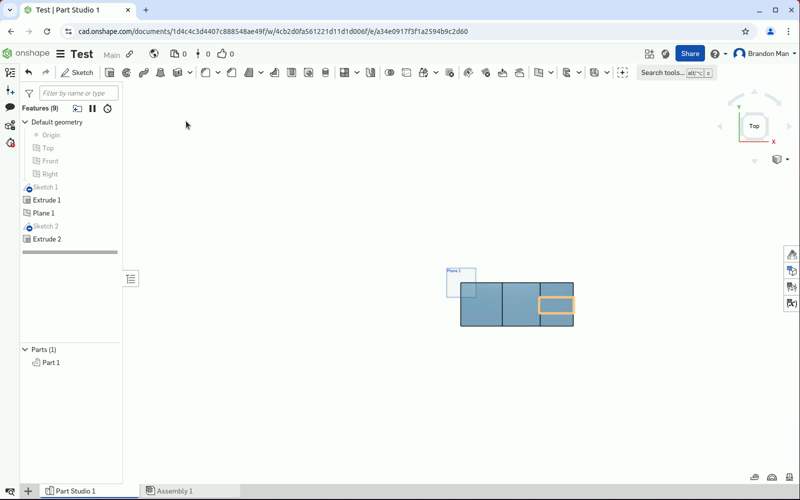
key(shift+h)
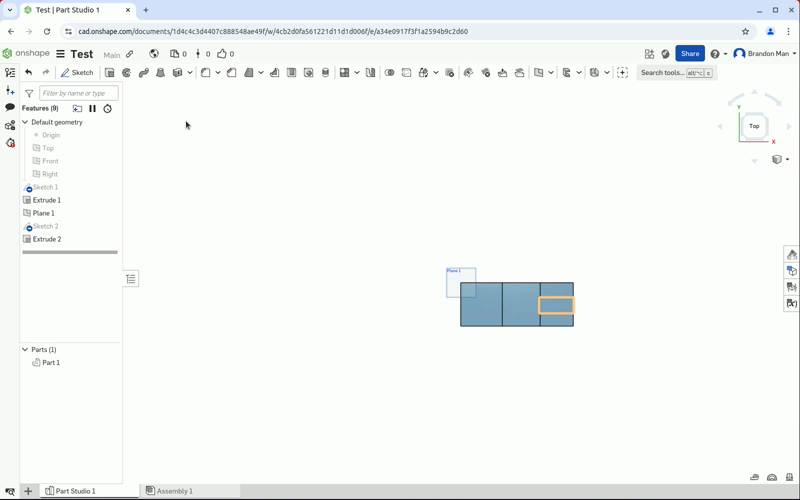
key(shift+h)
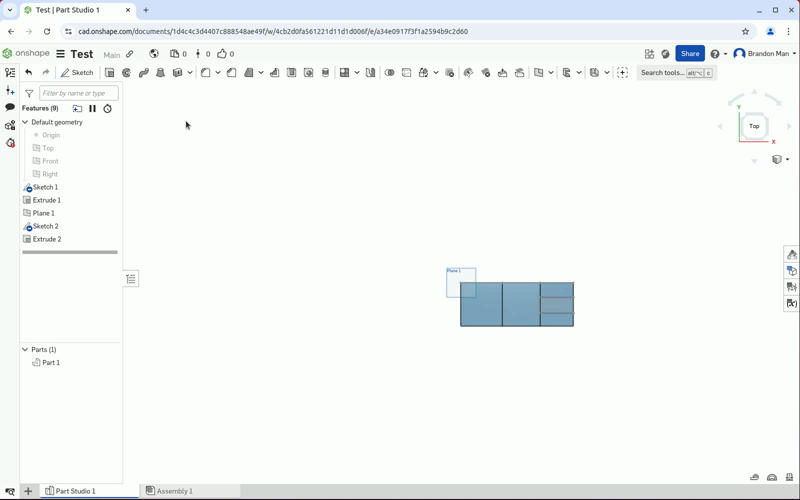
key(shift+7)
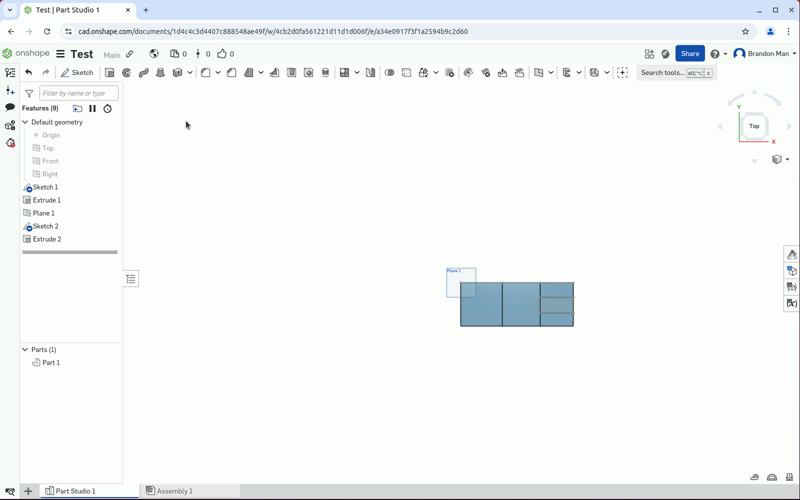
key(up, 3)
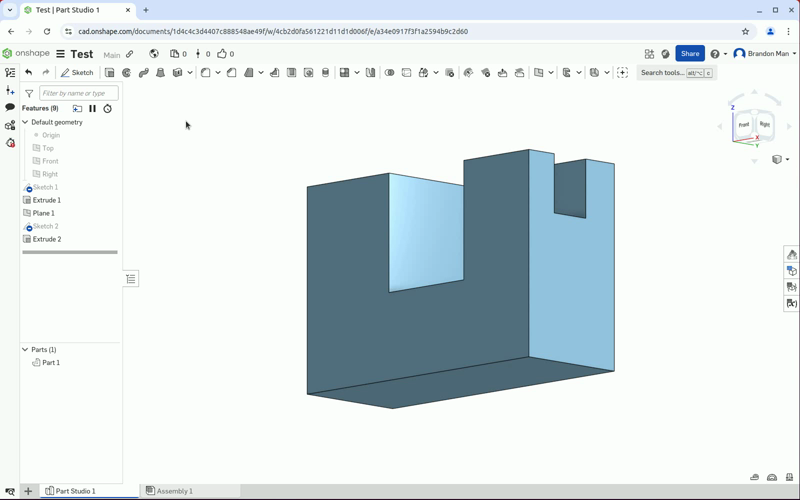
key(left, 3)
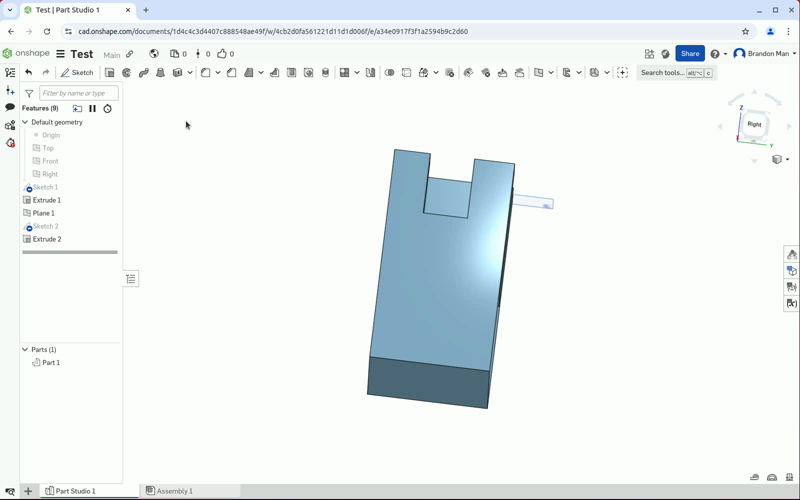
key(right, 3)
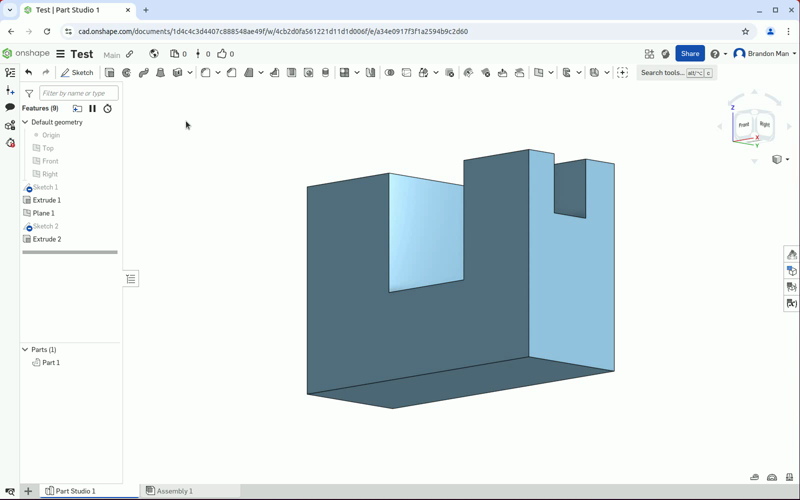
key(down, 3)
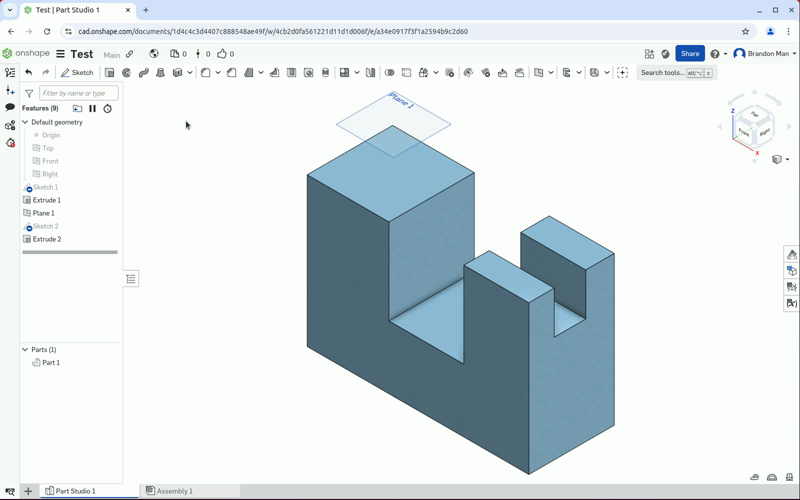
mouse_move(73, 189)
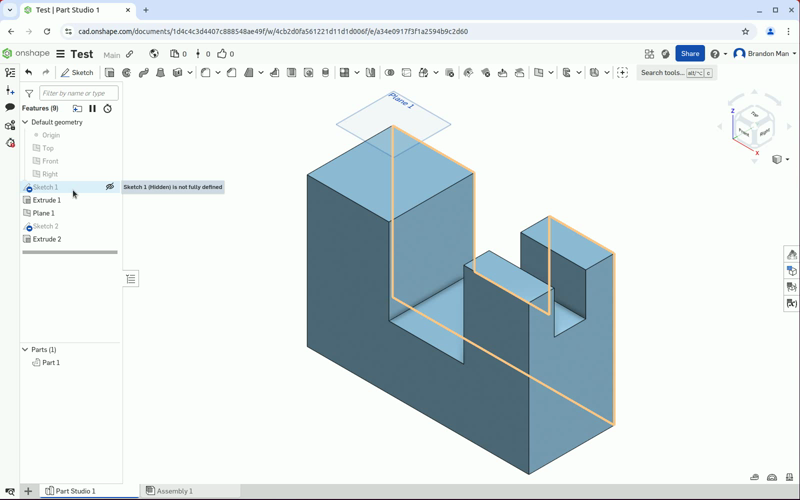
click(73, 189)